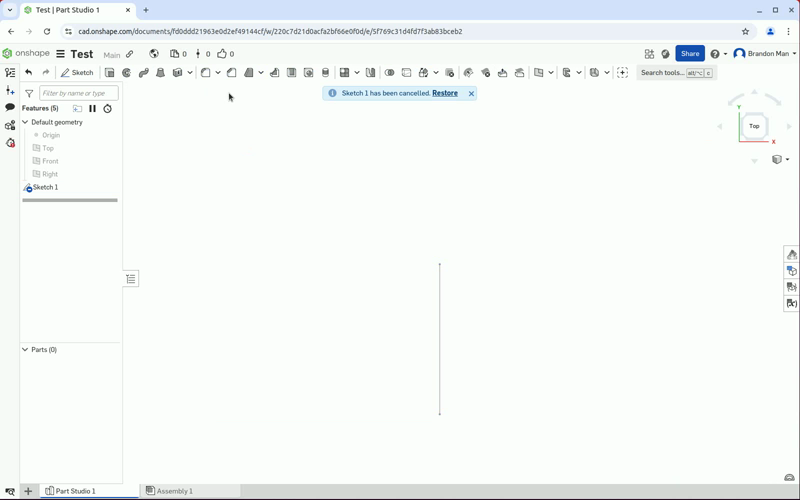
key(shift+h)
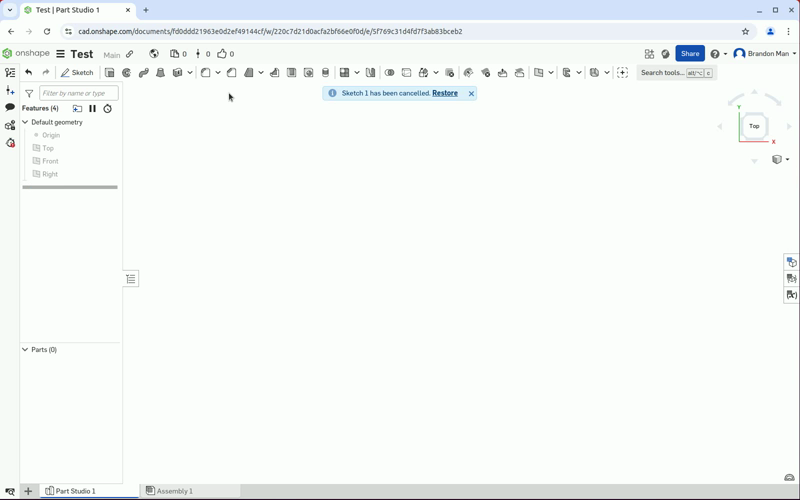
mouse_move(73, 352)
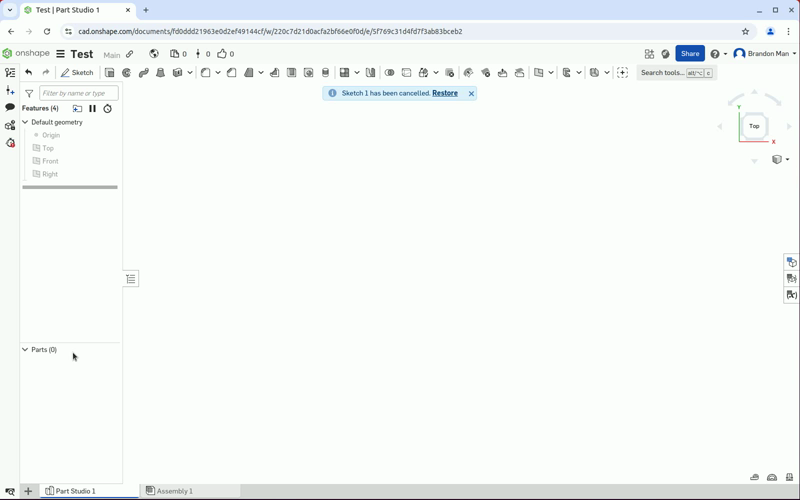
key(y)
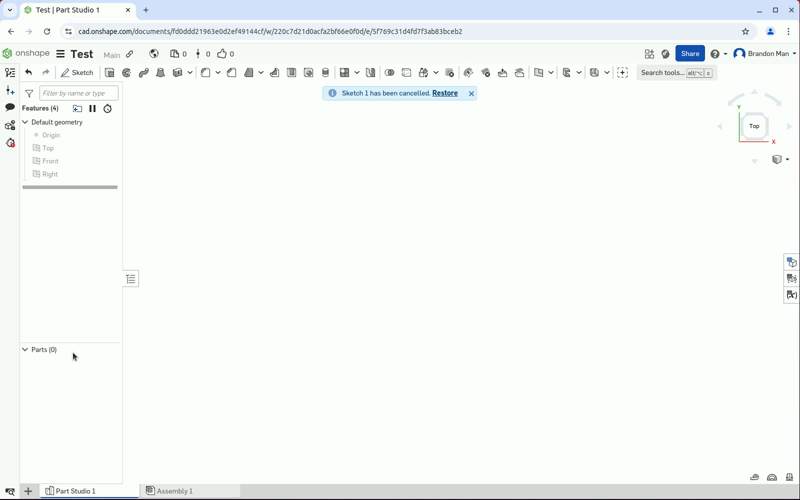
key(shift+p)
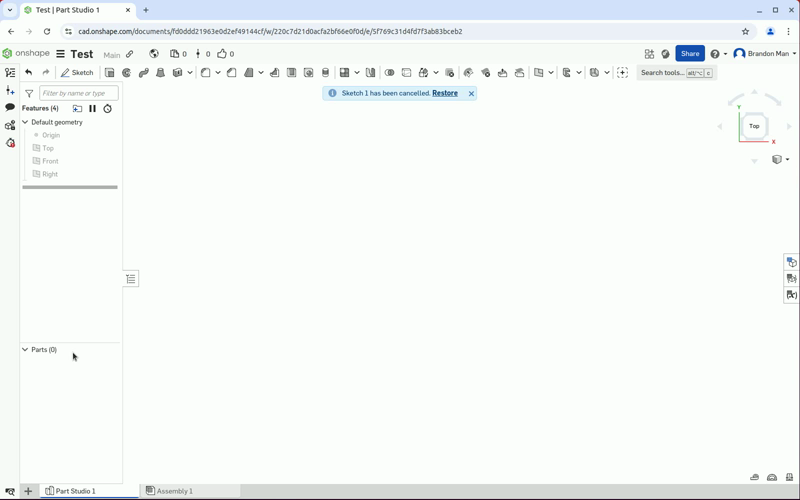
key(space)
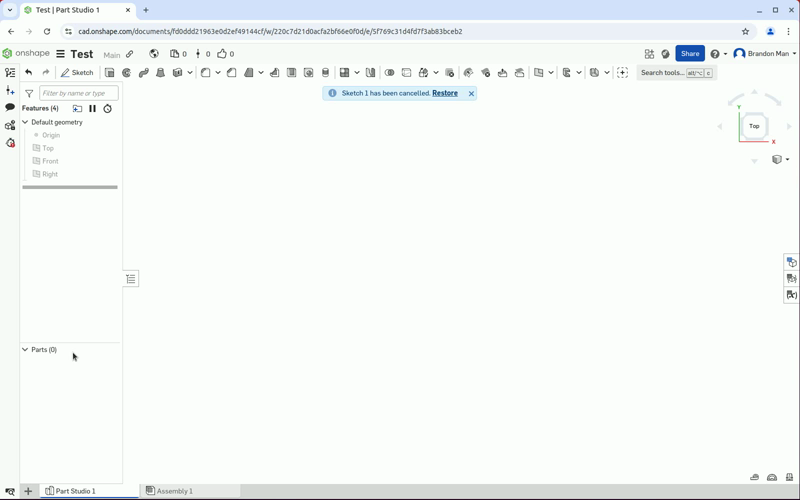
key_down(shift)
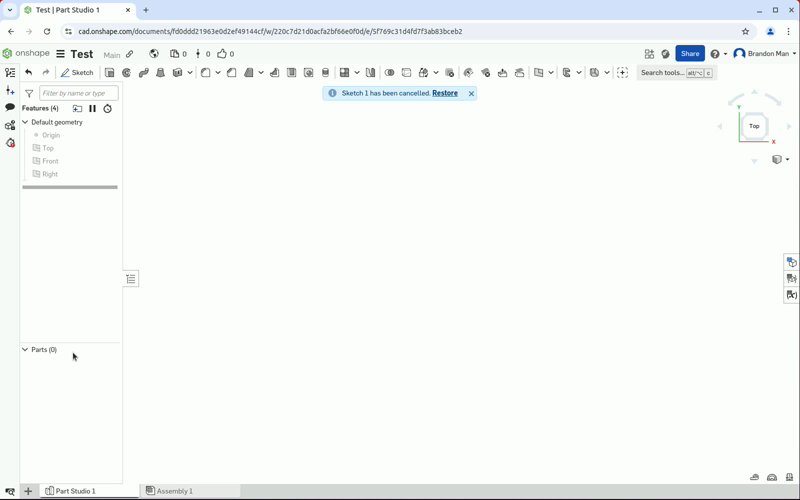
key(up)
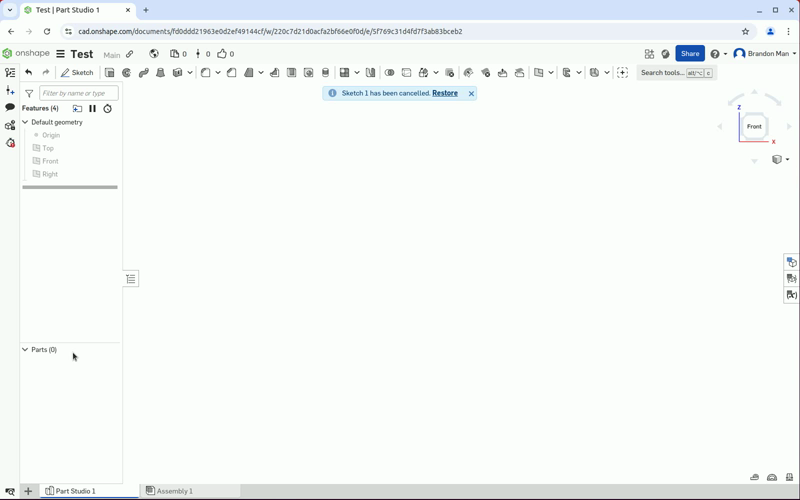
key_up(shift)
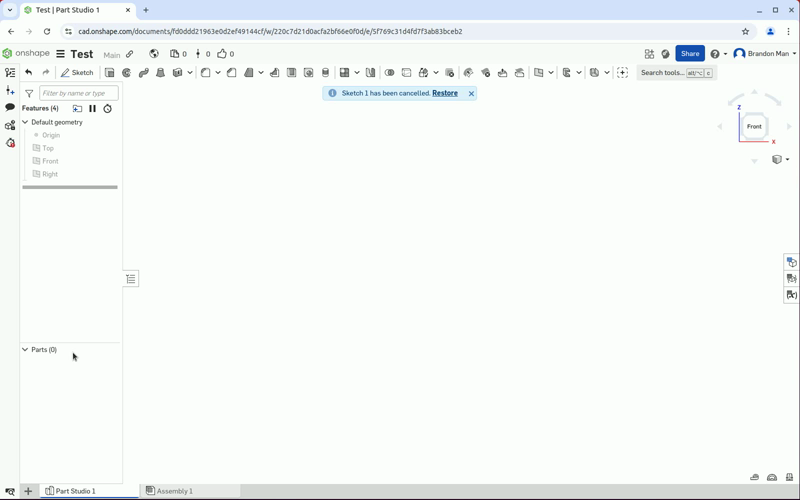
key(space)
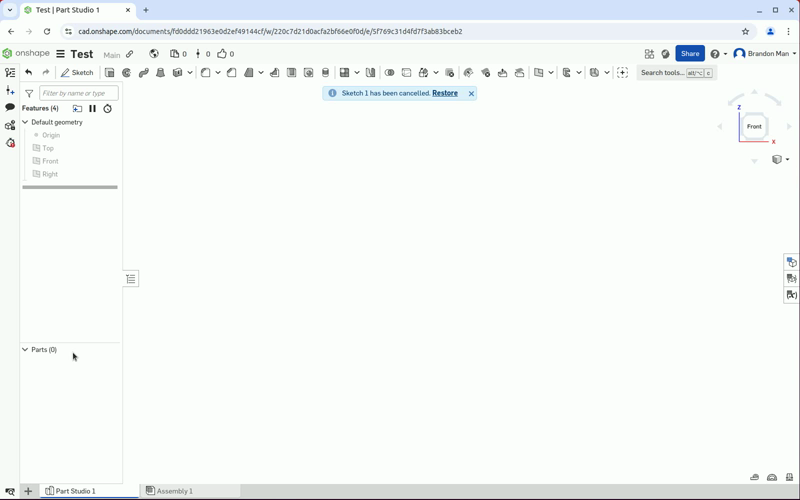
key_down(shift)
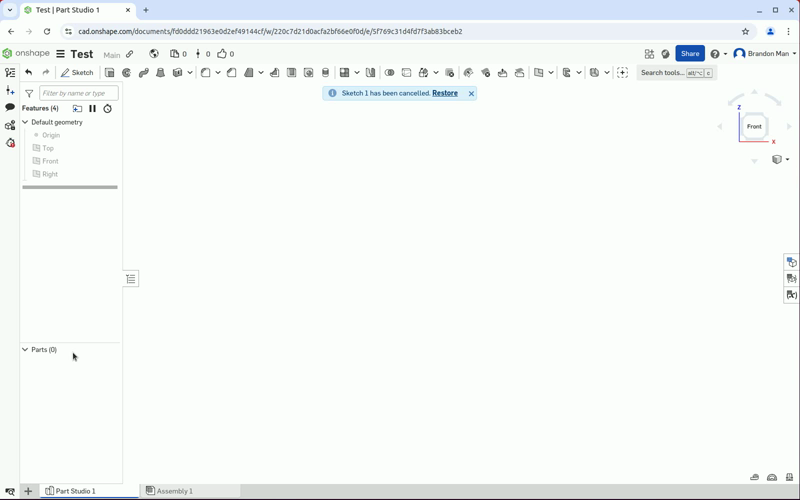
key(left)
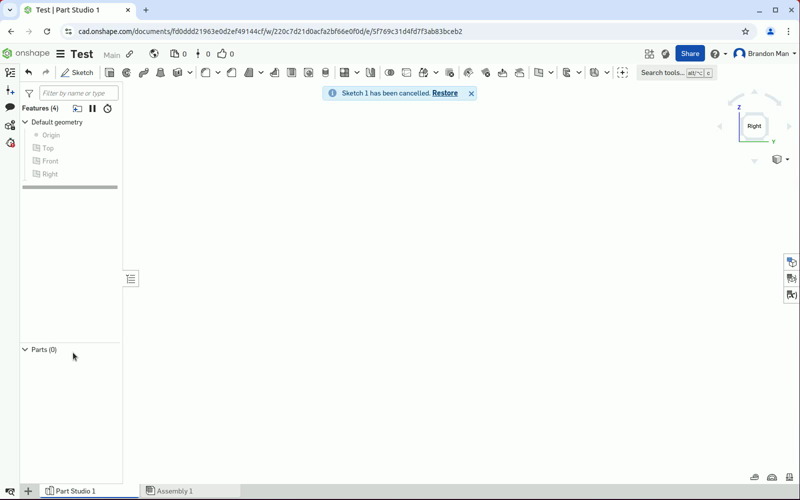
key_up(shift)
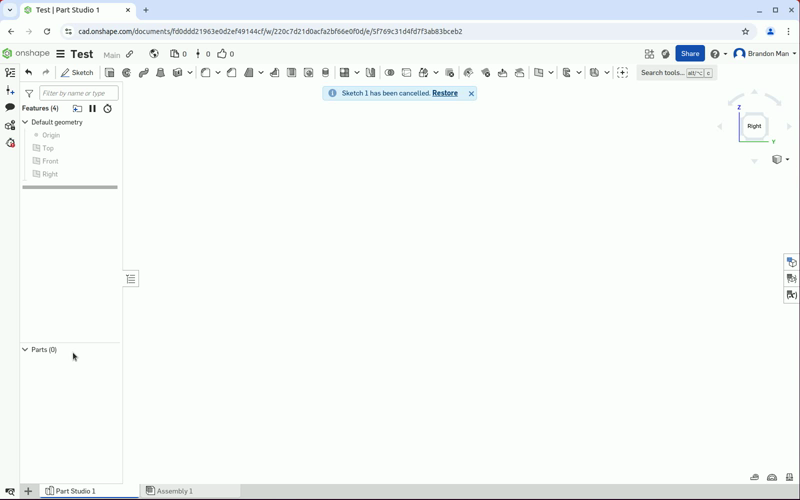
mouse_move(73, 352)
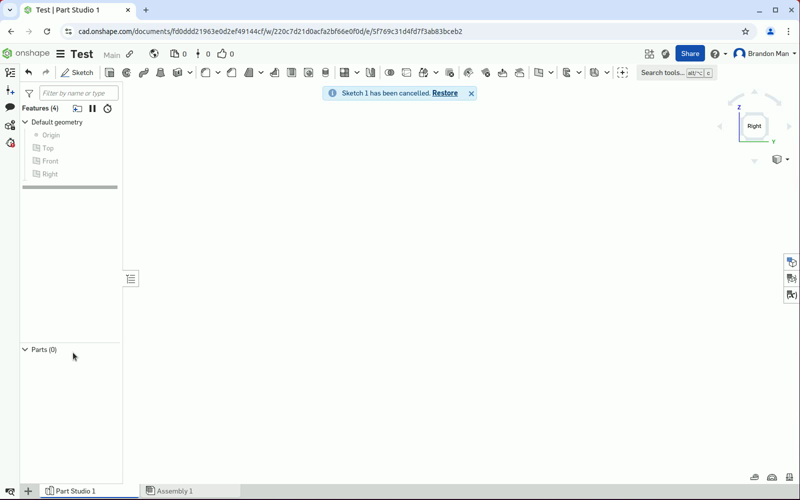
key(shift+y)
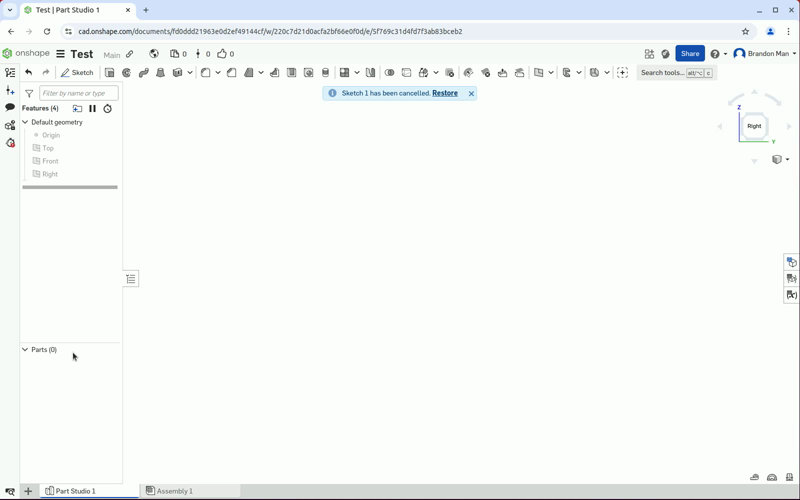
key(shift+s)
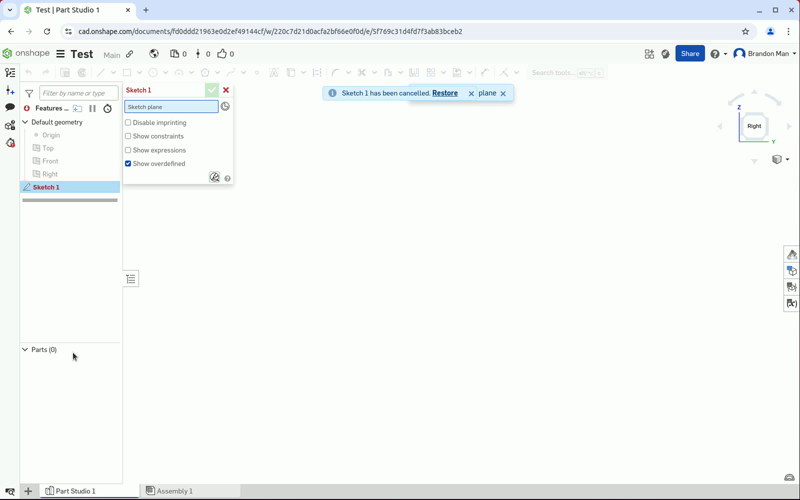
mouse_move(73, 176)
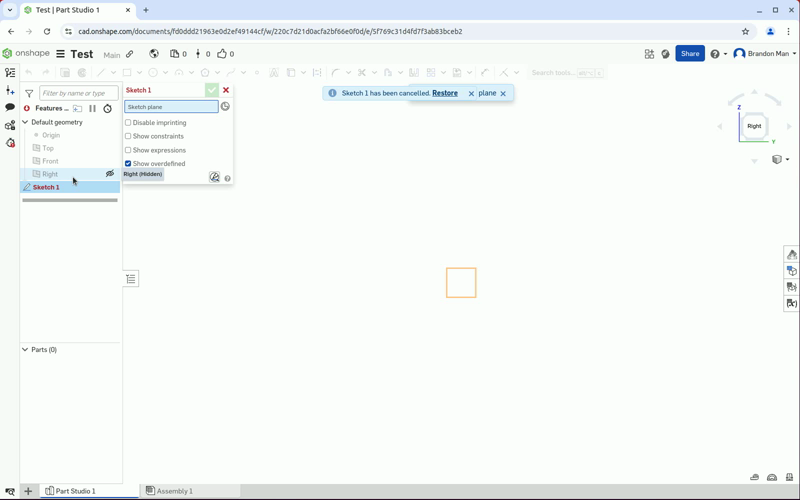
click(73, 176)
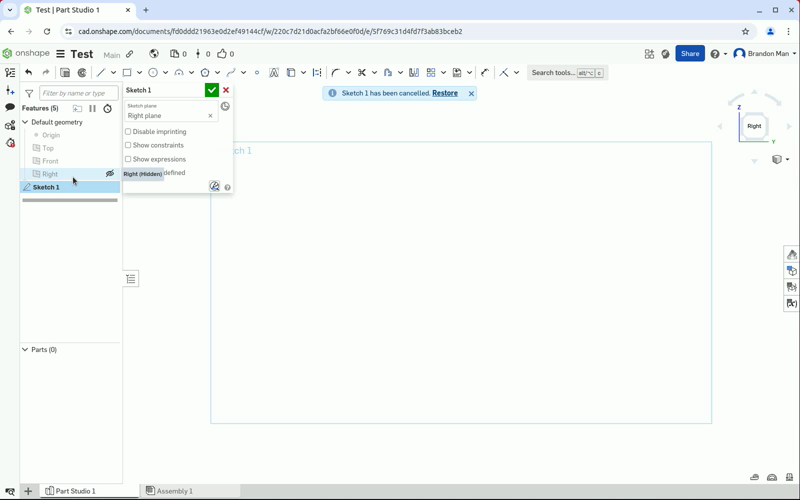
mouse_move(73, 352)
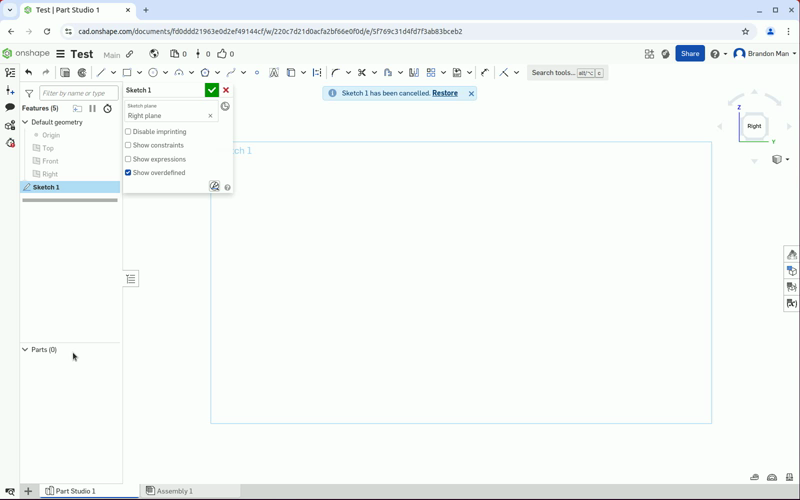
key(y)
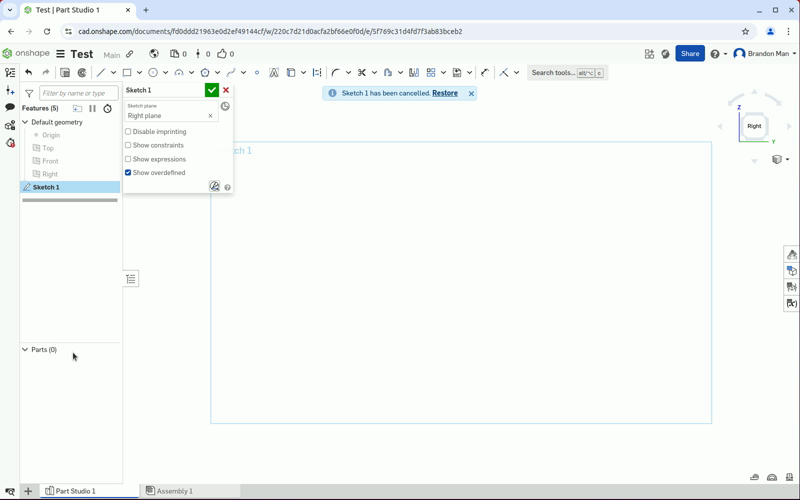
key(l)
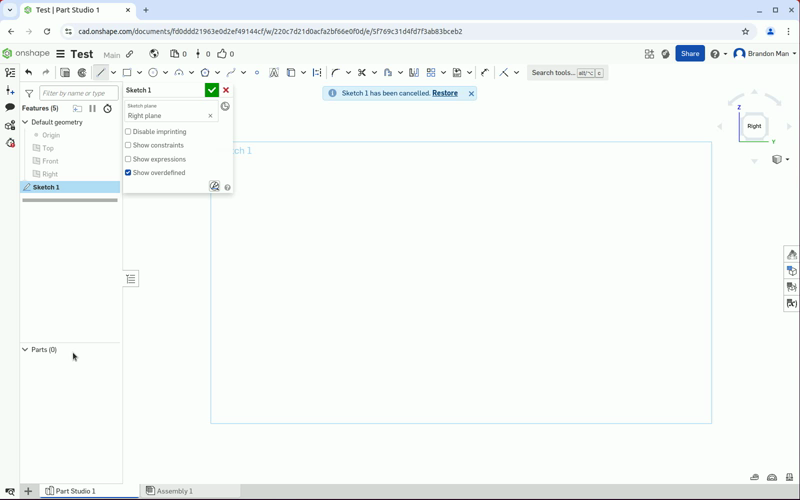
key_down(shift)
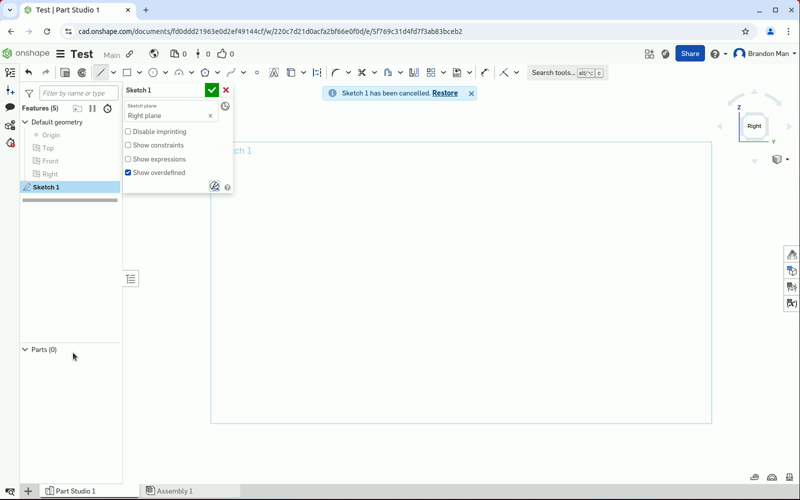
mouse_move(460, 379)
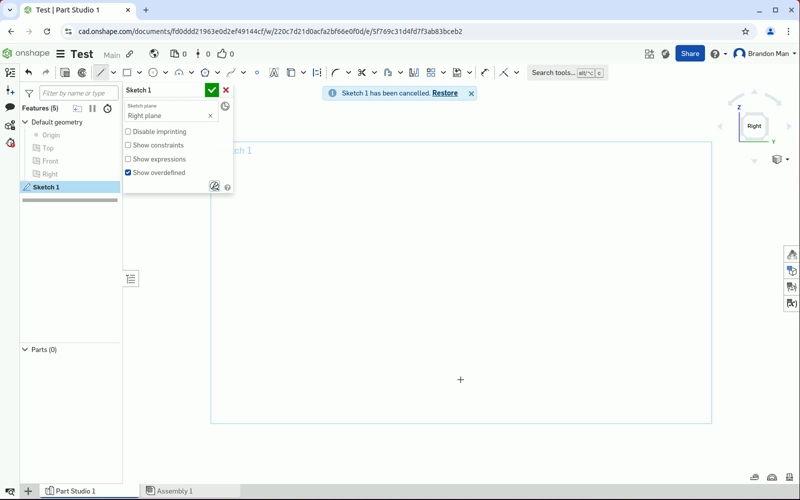
click(460, 379)
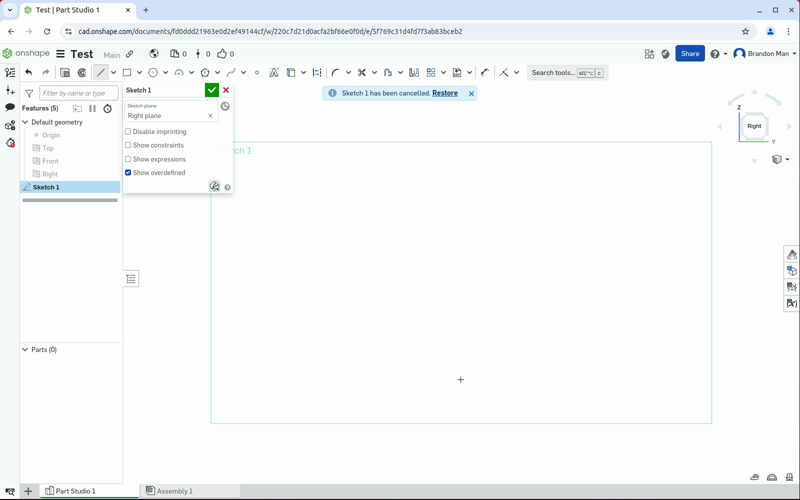
key_up(shift)
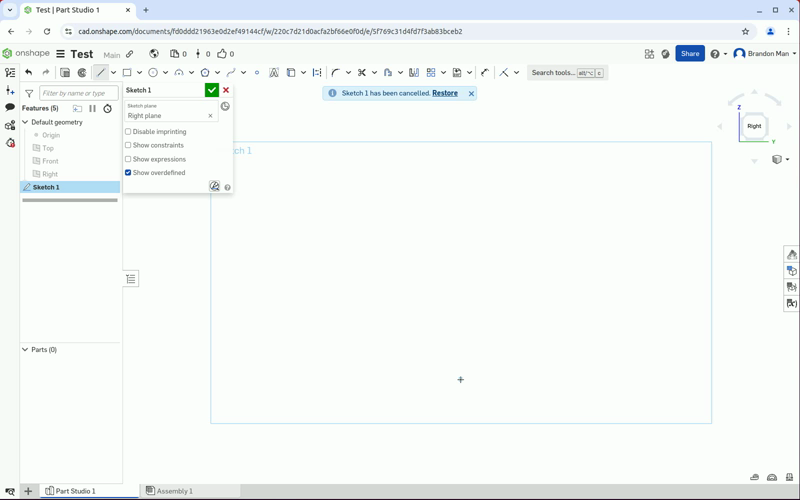
key_down(shift)
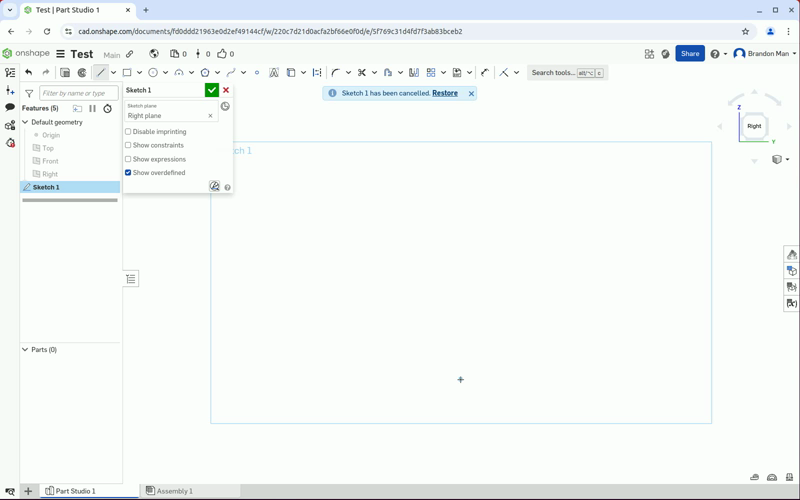
mouse_move(573, 379)
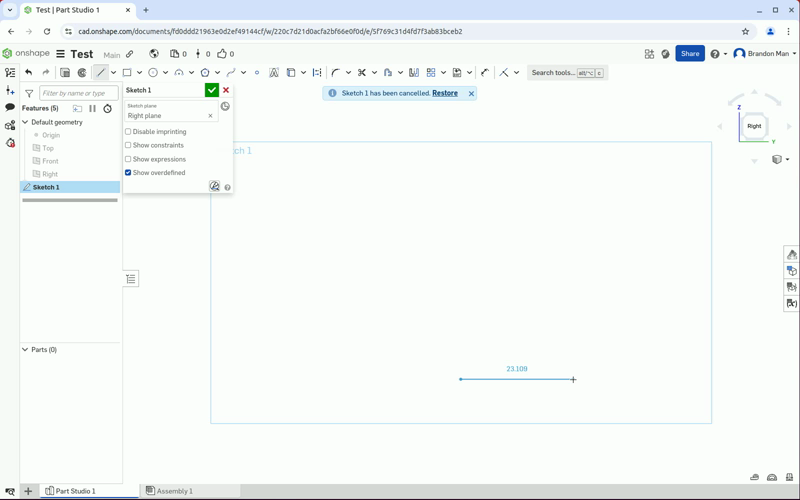
click(573, 379)
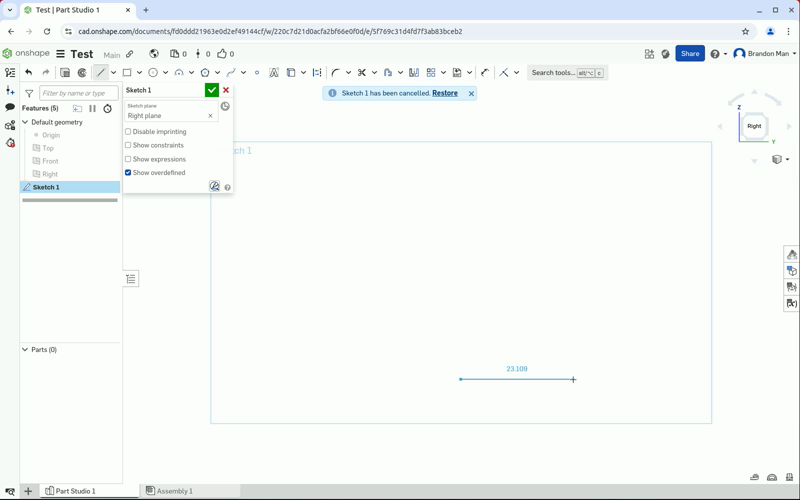
key_up(shift)
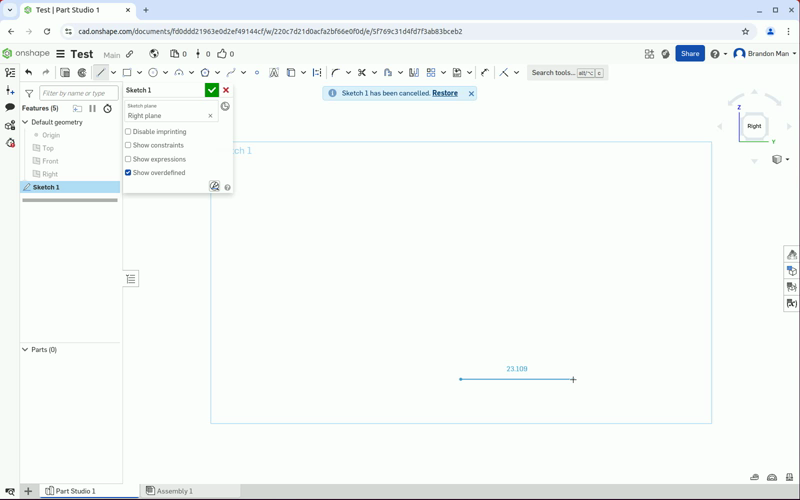
key_down(shift)
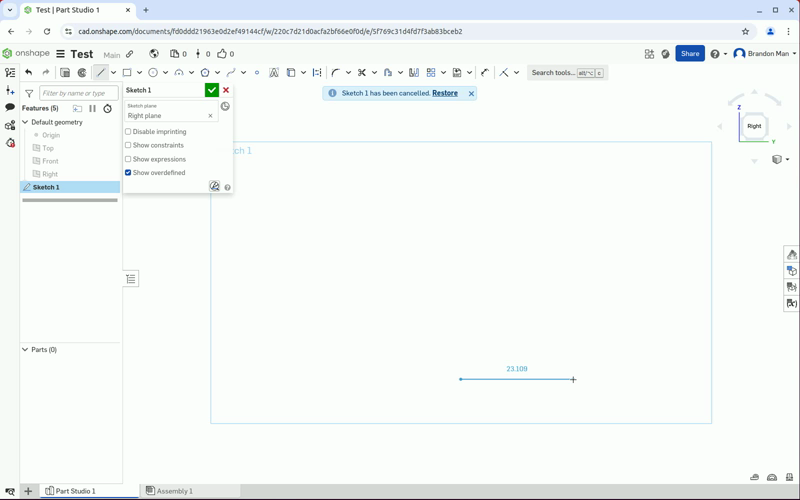
mouse_move(573, 283)
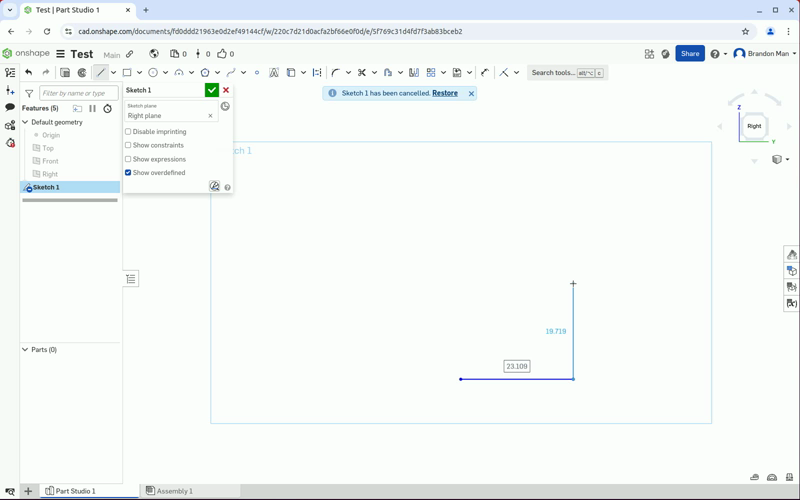
click(573, 283)
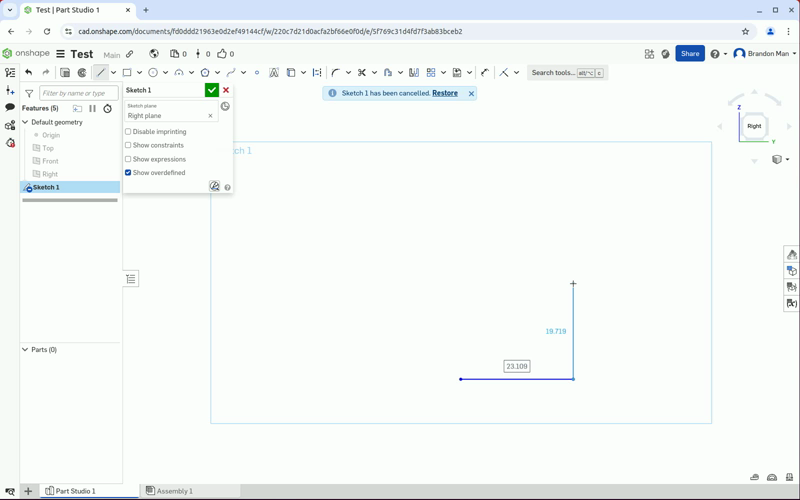
key_up(shift)
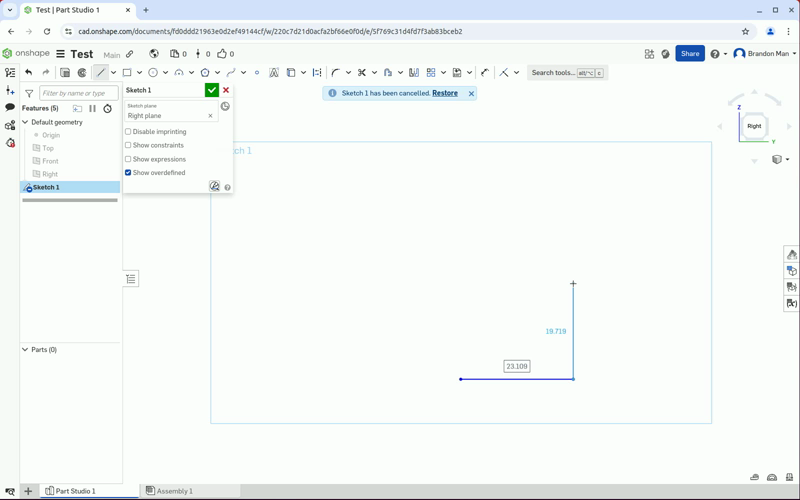
key_down(shift)
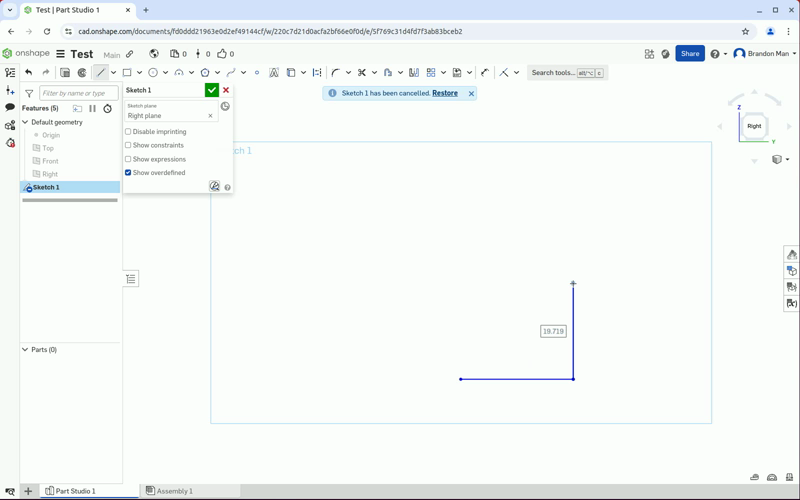
mouse_move(460, 283)
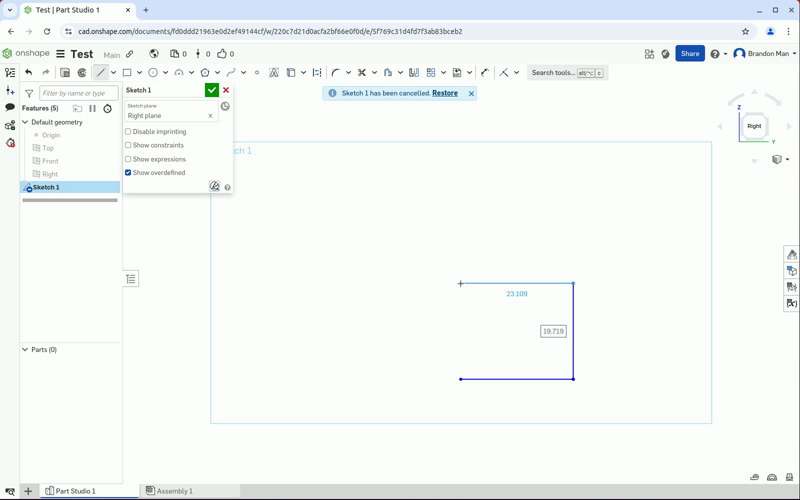
click(460, 283)
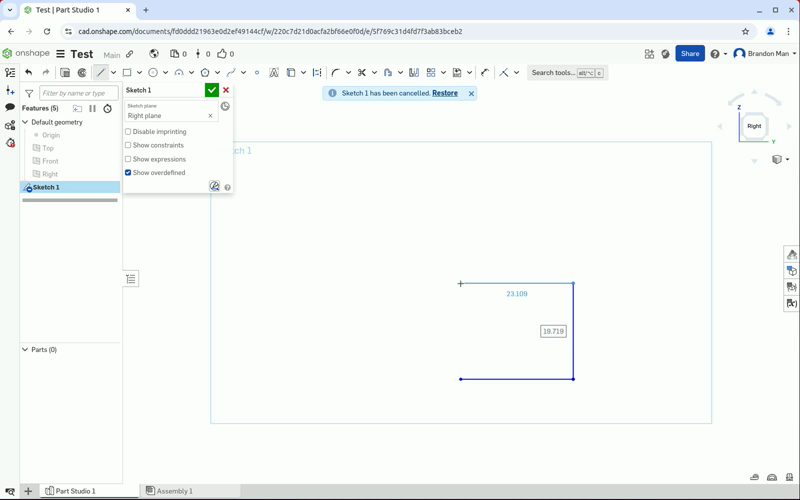
key_up(shift)
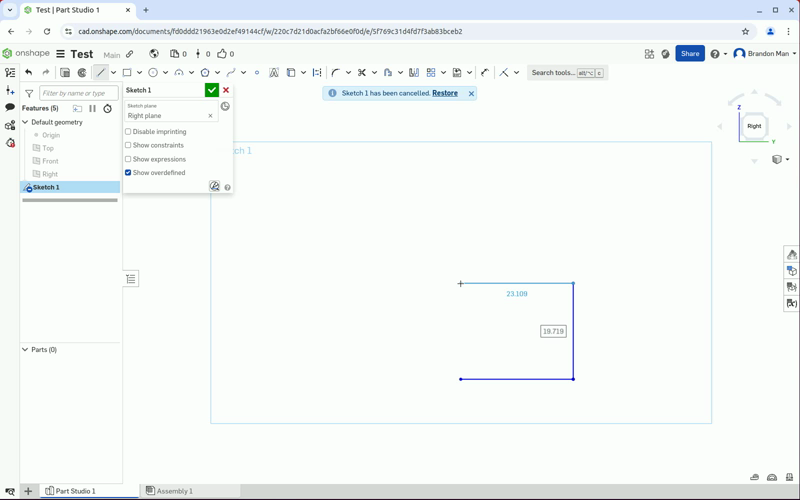
key_down(shift)
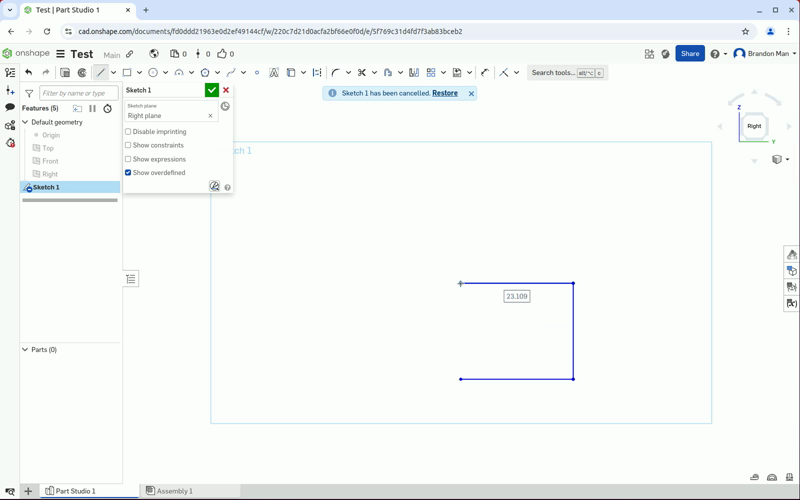
mouse_move(460, 379)
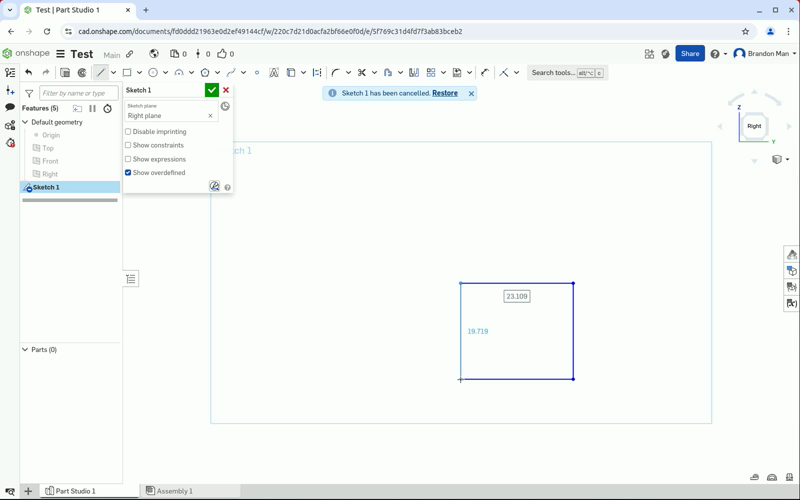
key_up(shift)
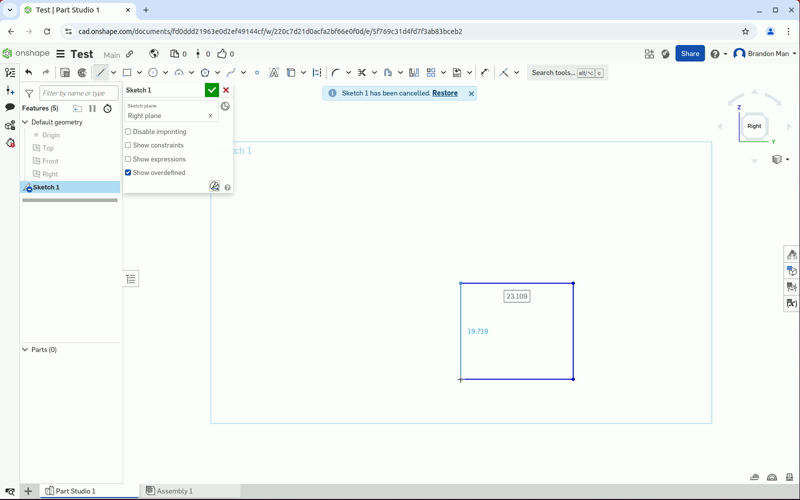
click(460, 379)
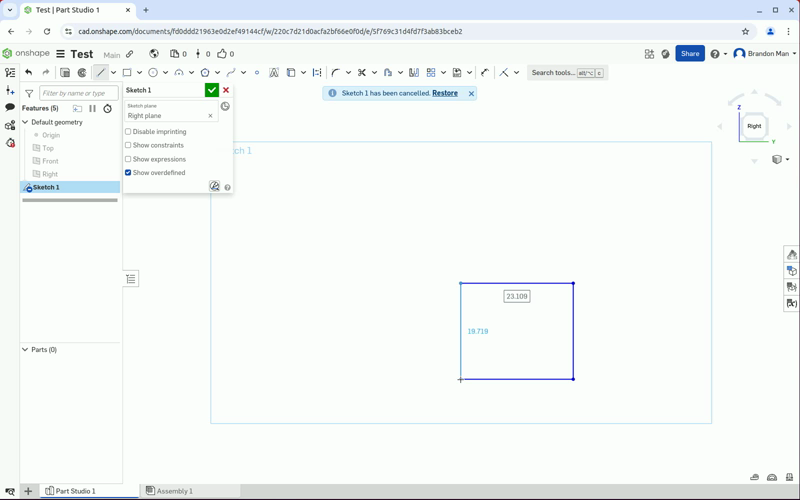
key(esc)
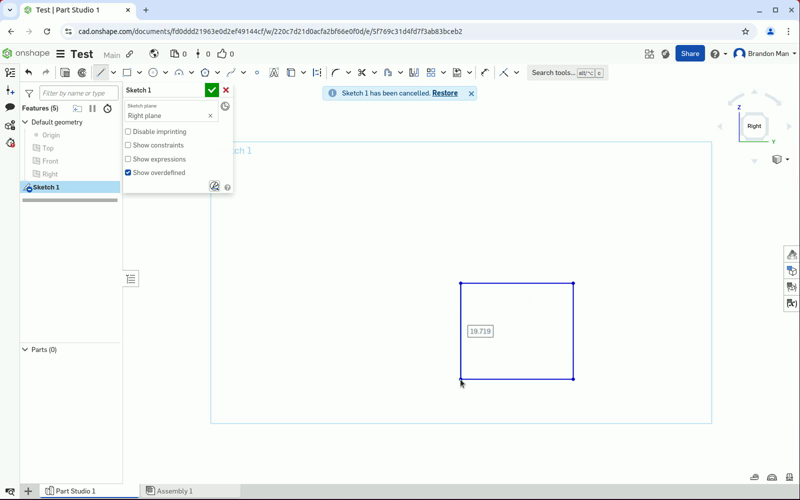
mouse_move(476, 293)
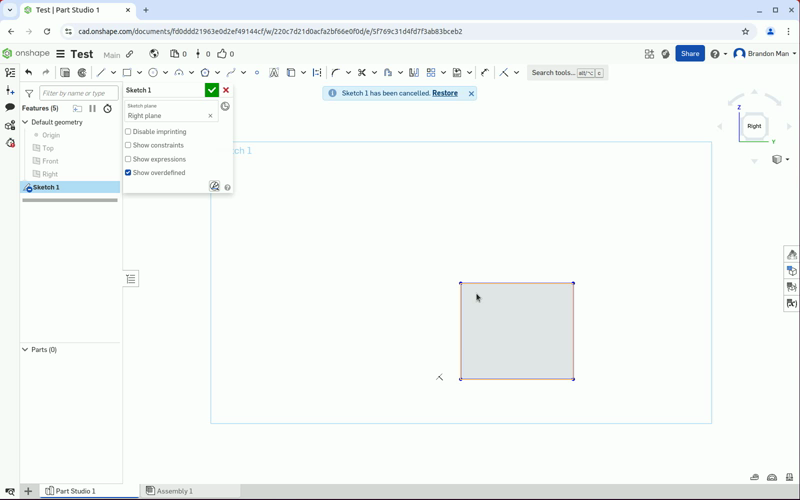
click(476, 293)
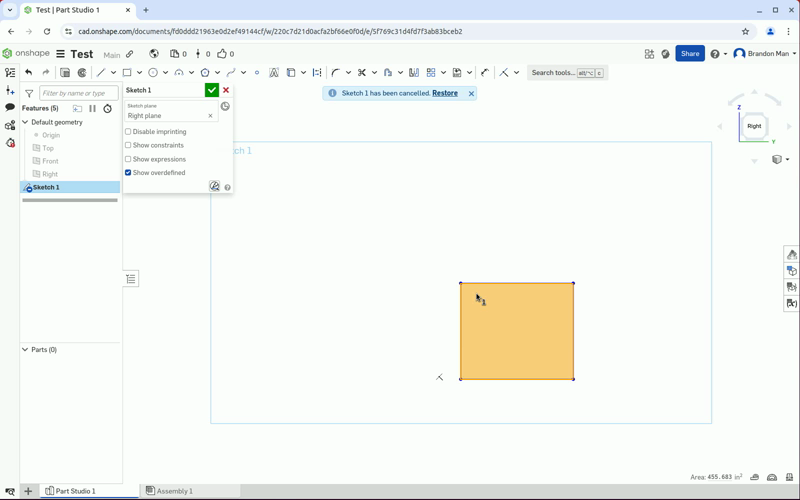
mouse_move(73, 352)
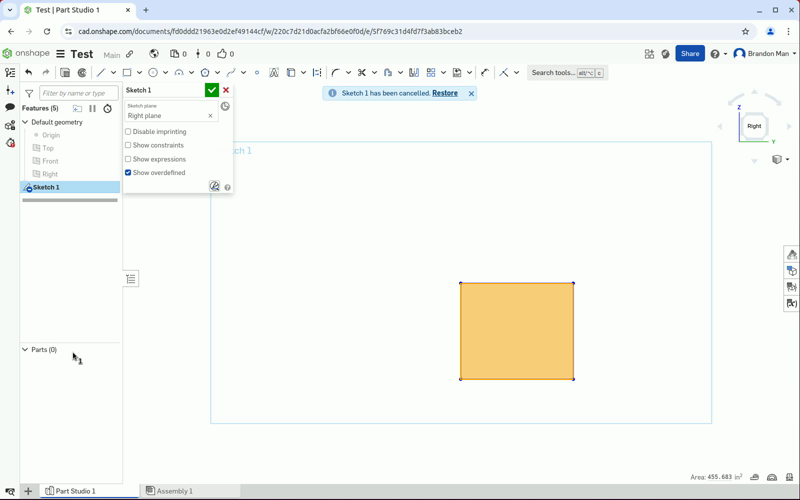
key(shift+y)
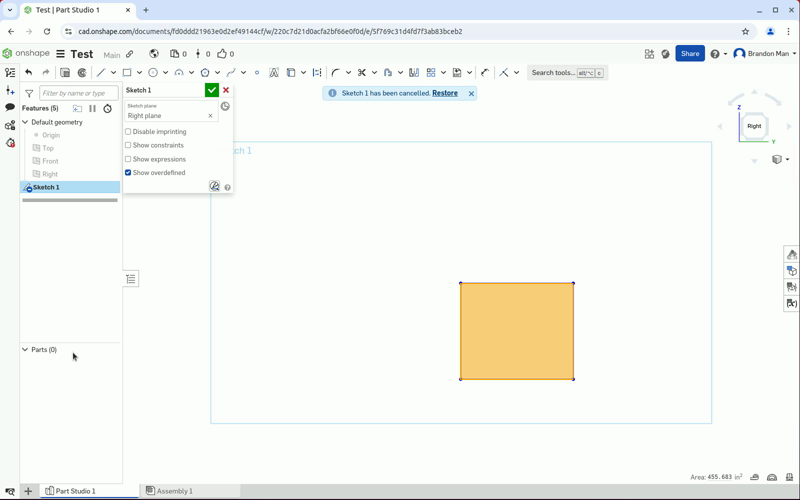
key(shift+e)
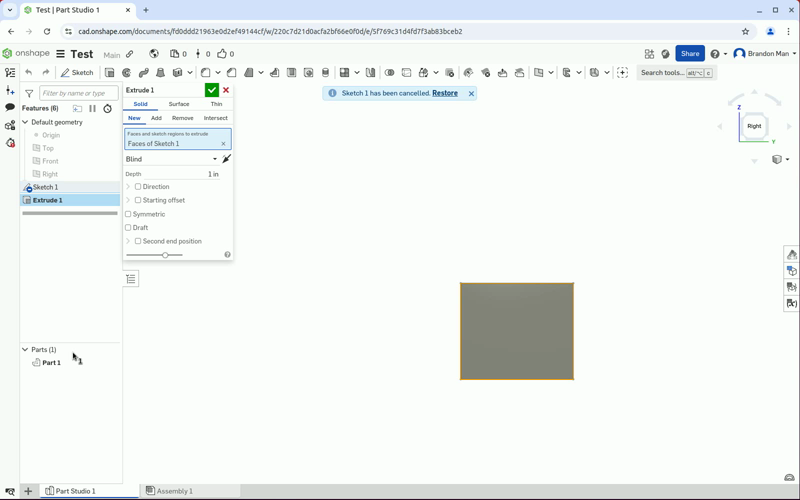
mouse_move(143, 106)
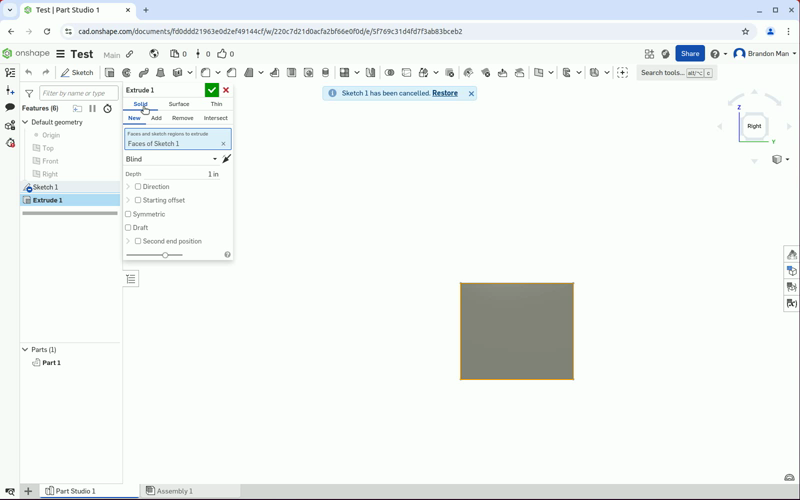
click(143, 106)
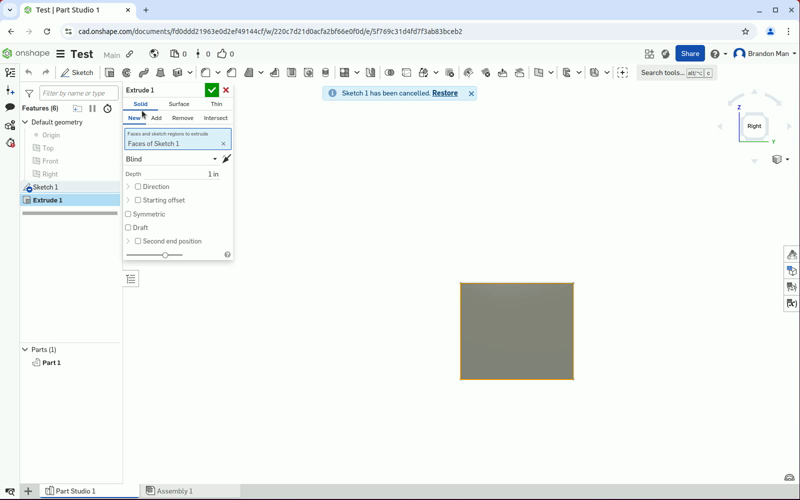
mouse_move(137, 120)
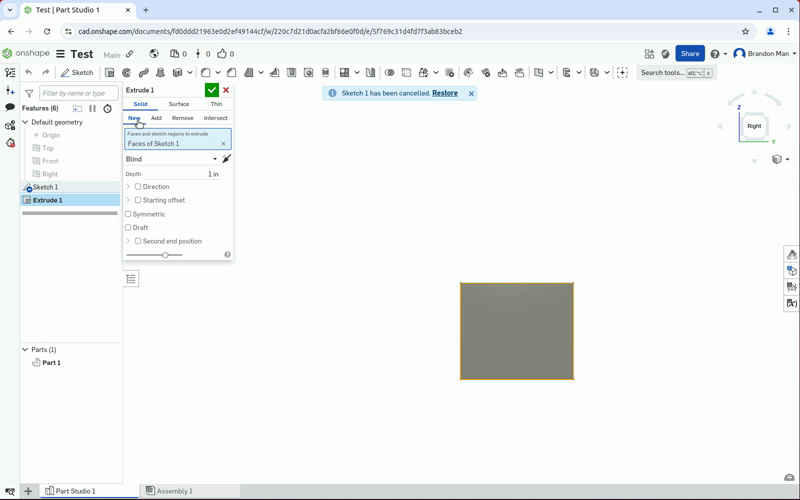
click(137, 120)
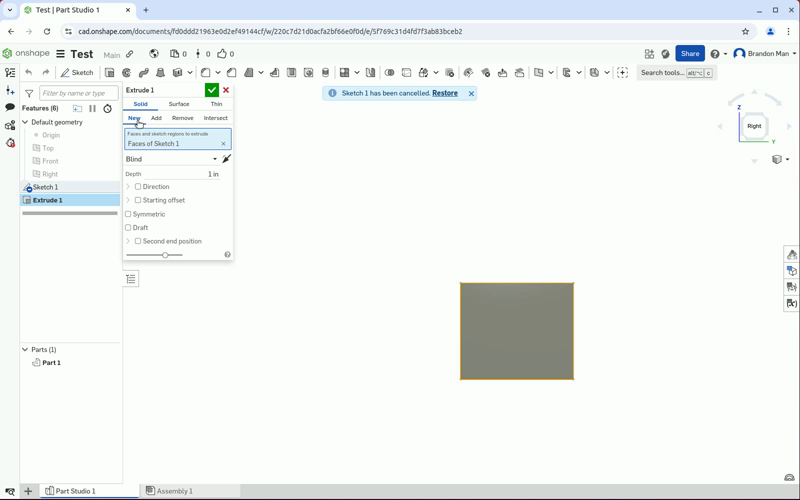
key(tab, 4)
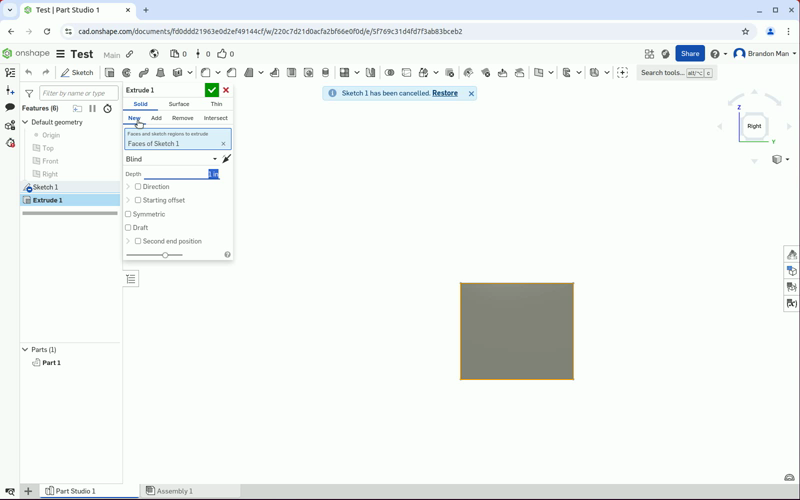
text(-18.053)
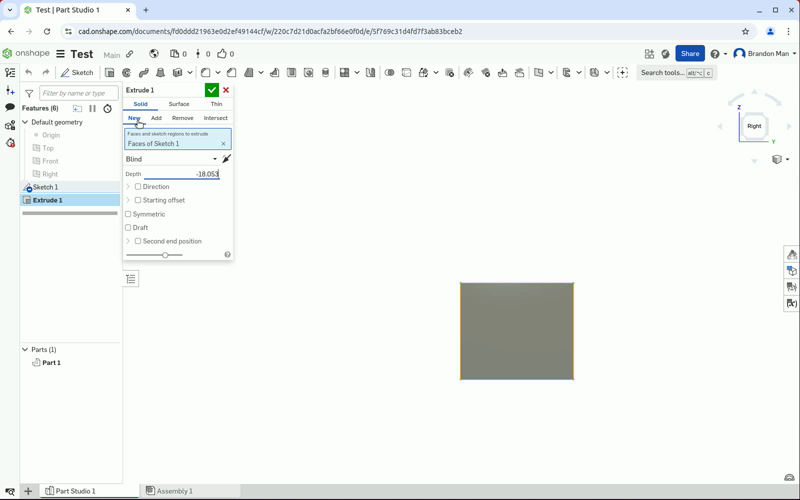
key(enter)
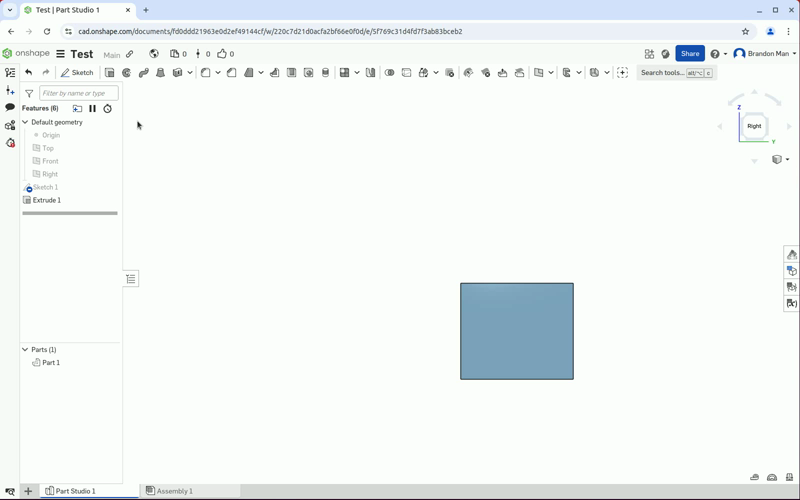
key(shift+h)
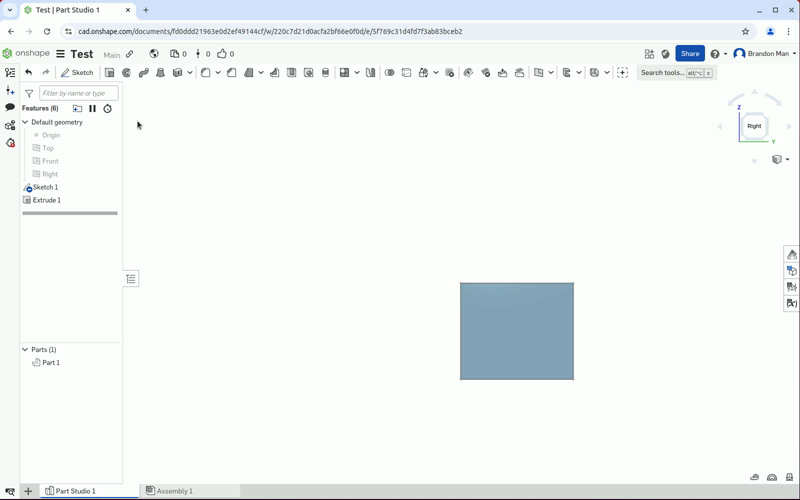
key(shift+h)
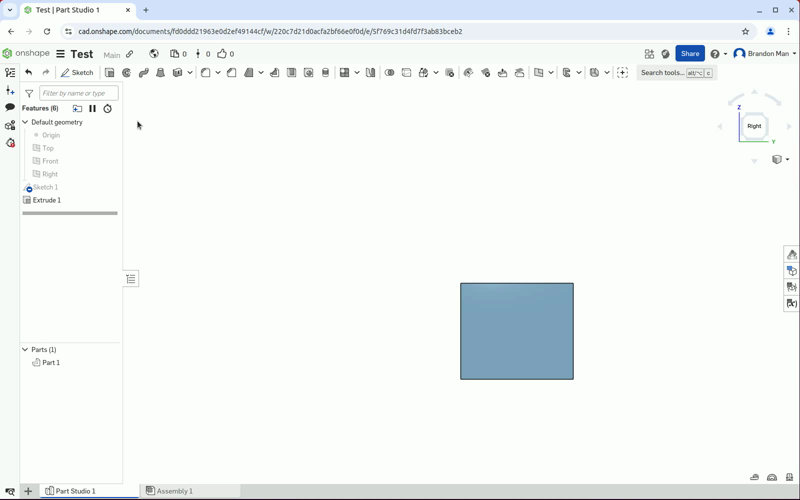
mouse_move(73, 189)
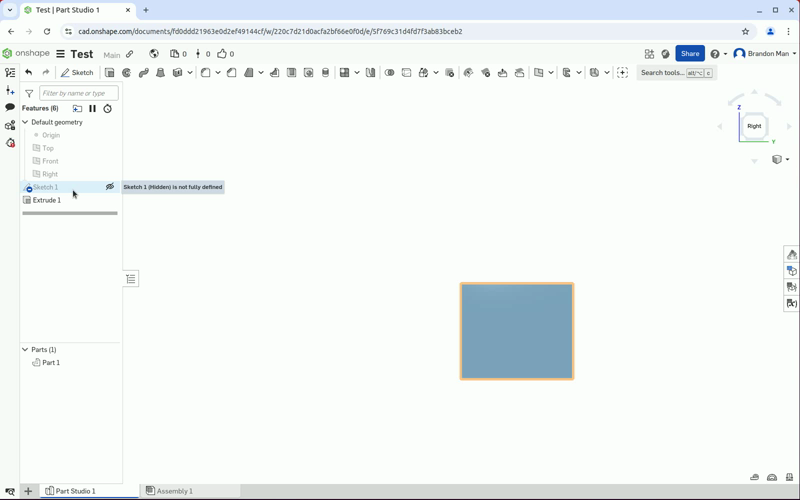
click(73, 189)
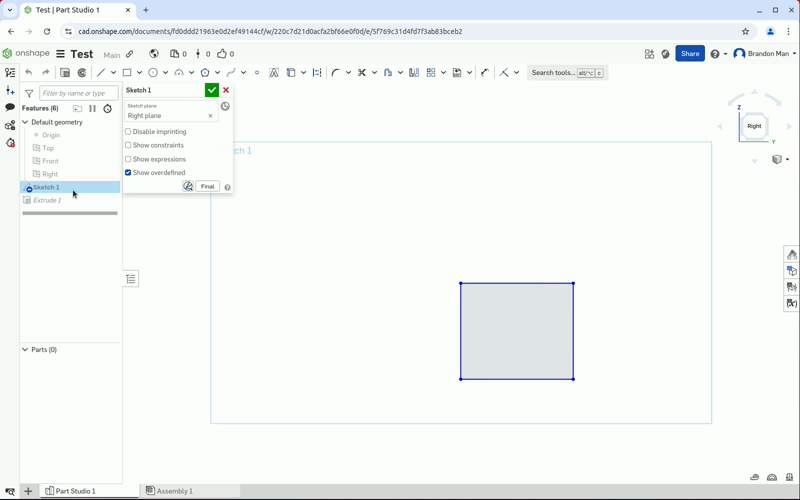
mouse_move(229, 92)
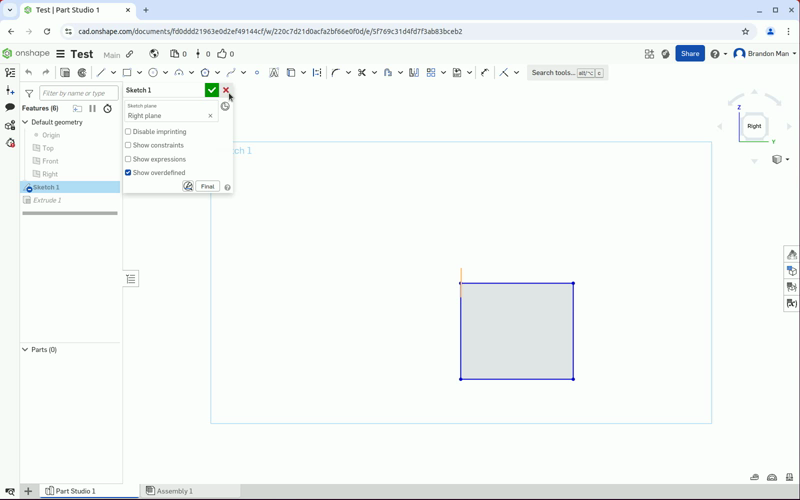
click(229, 92)
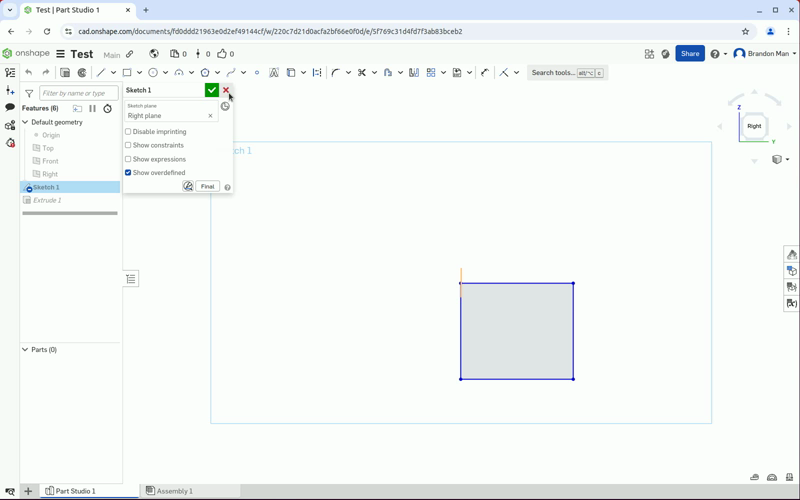
key(shift+s)
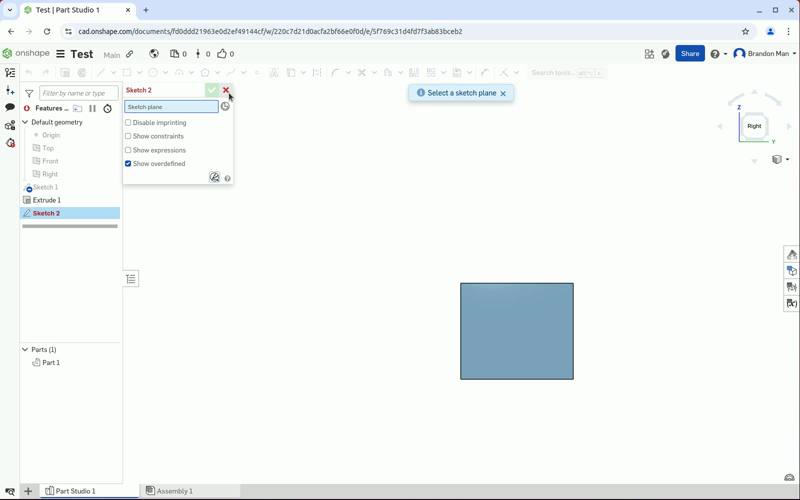
mouse_move(73, 176)
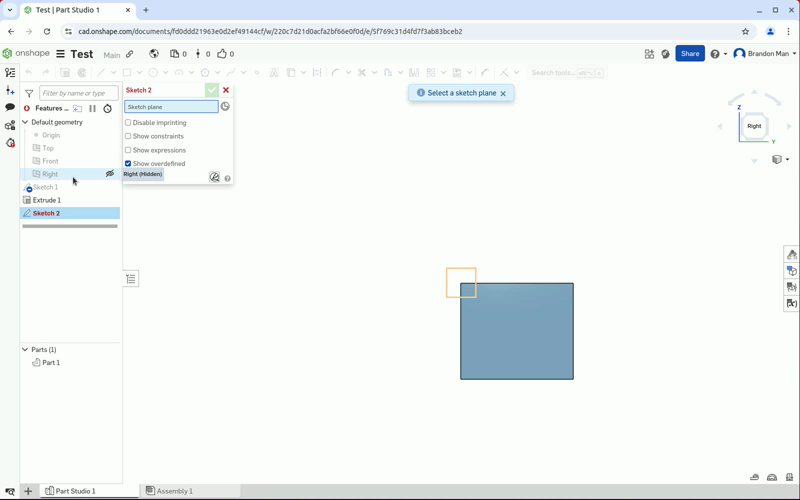
click(73, 176)
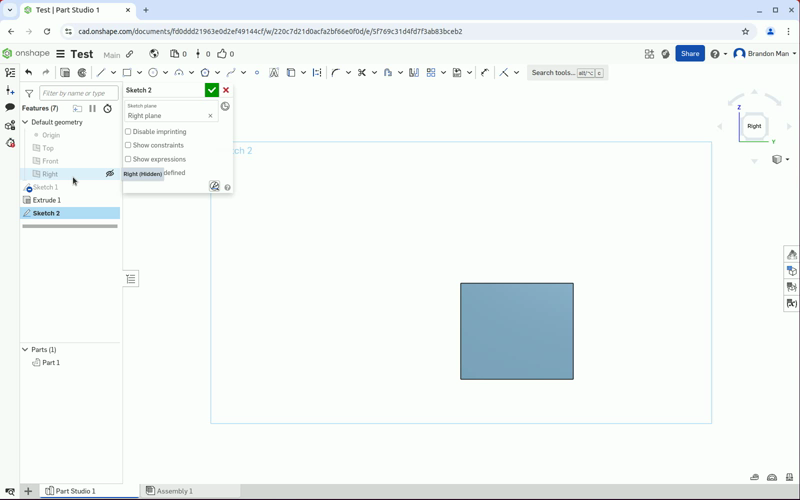
mouse_move(73, 352)
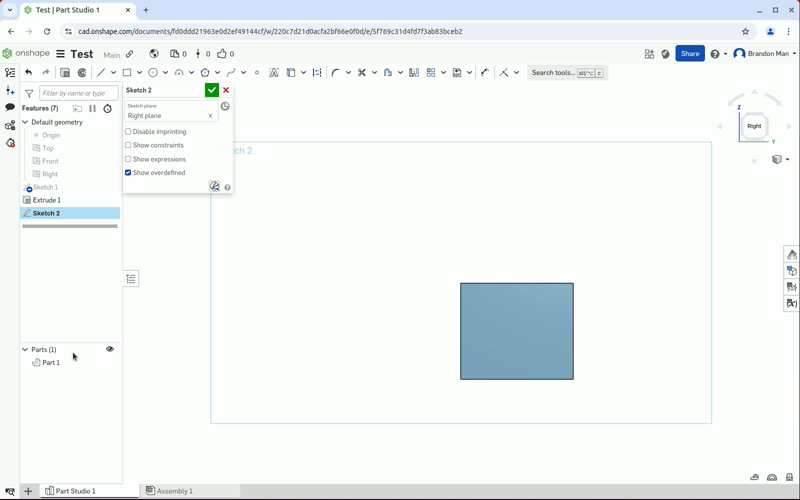
key(y)
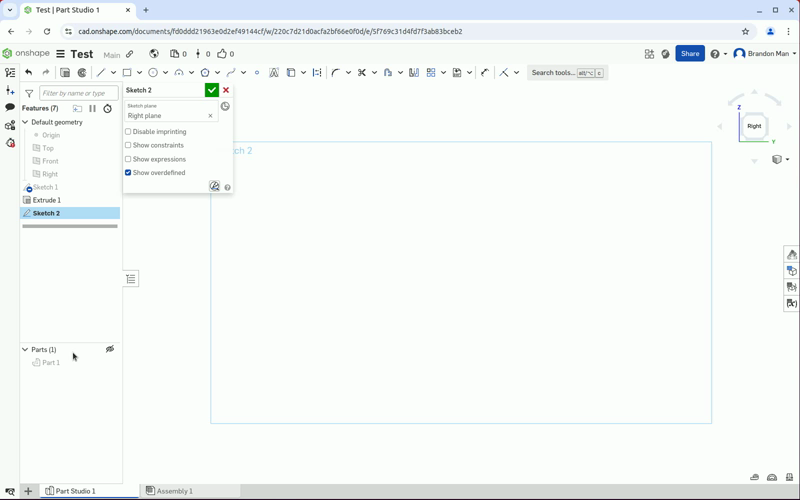
key(l)
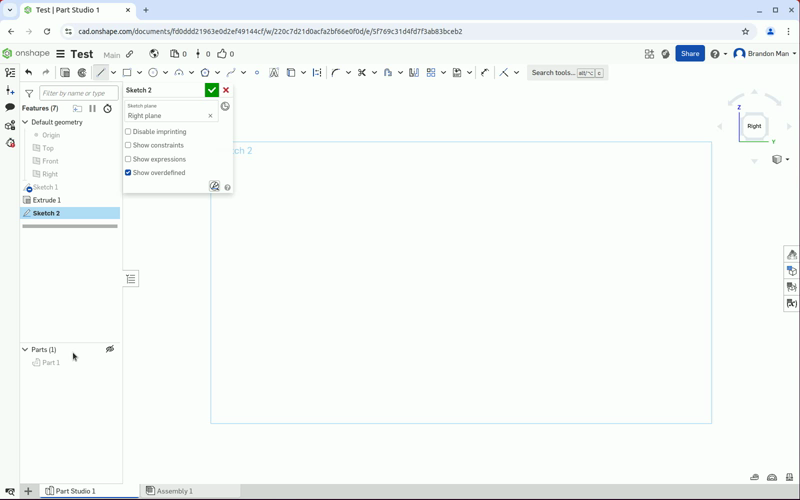
key_down(shift)
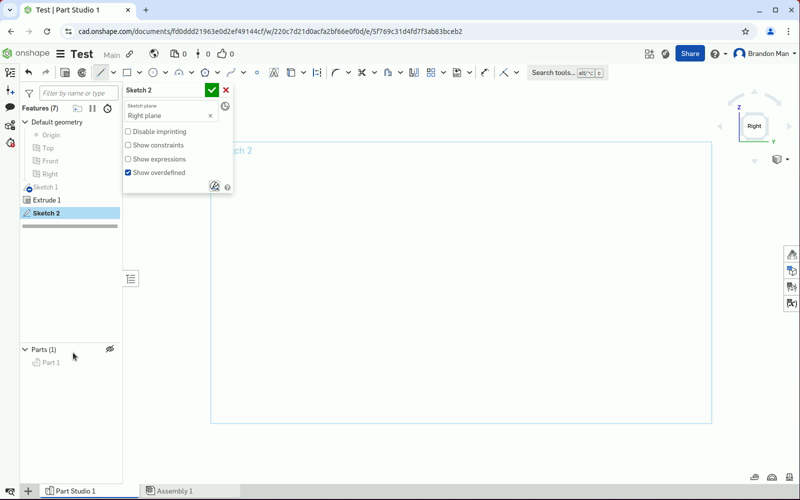
mouse_move(460, 330)
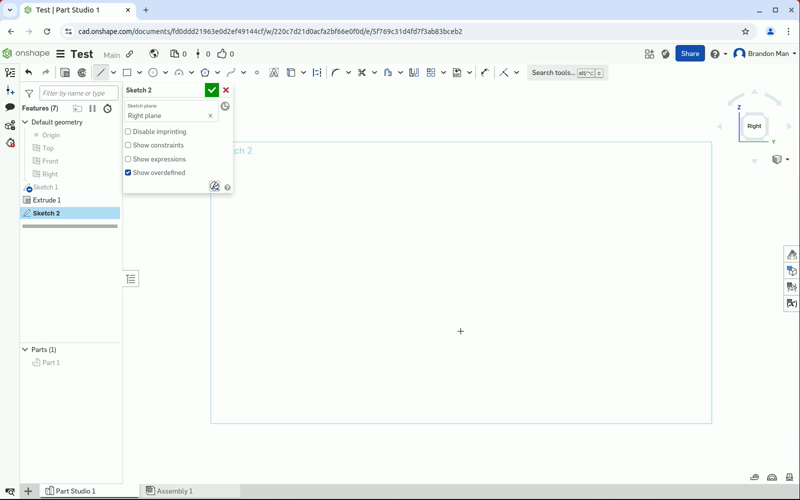
click(460, 330)
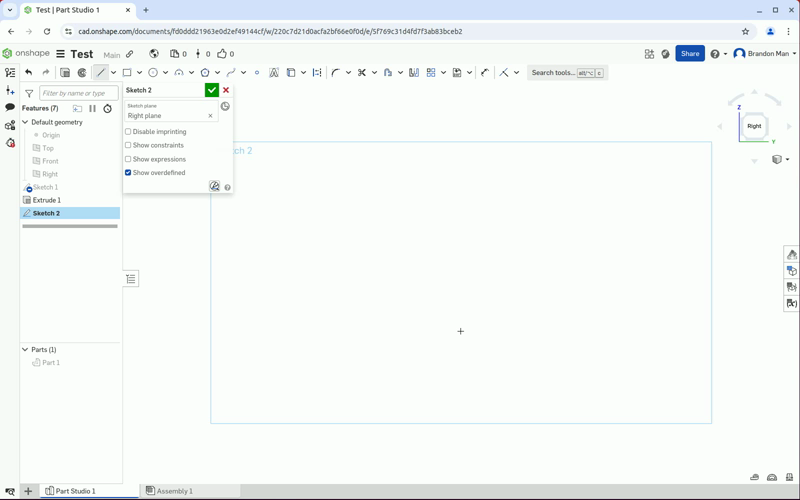
key_up(shift)
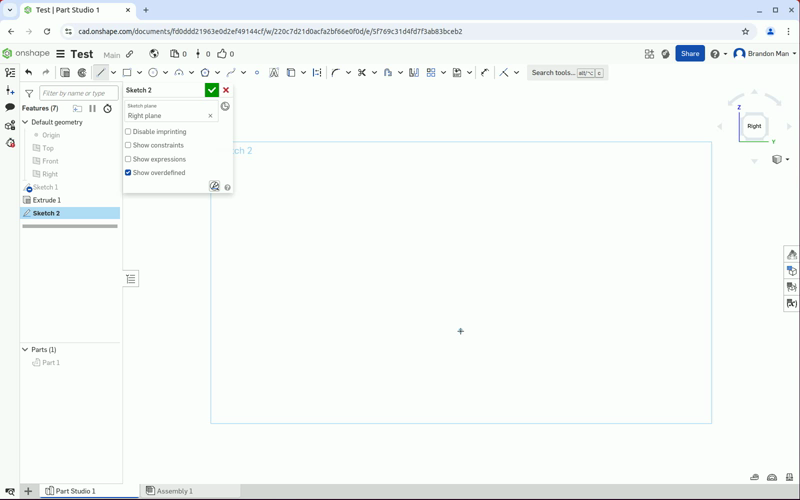
key_down(shift)
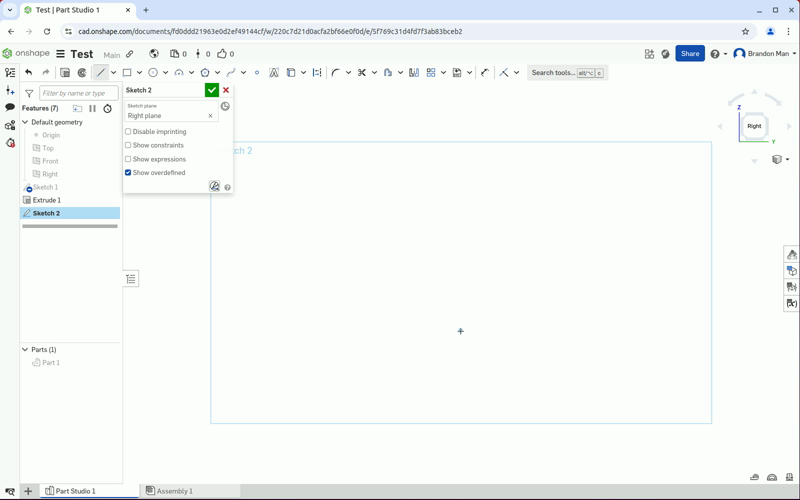
mouse_move(490, 330)
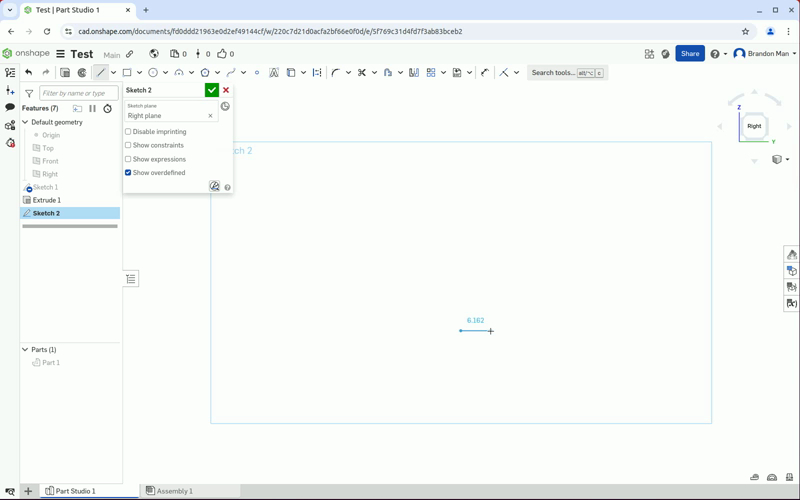
mouse_move(517, 330)
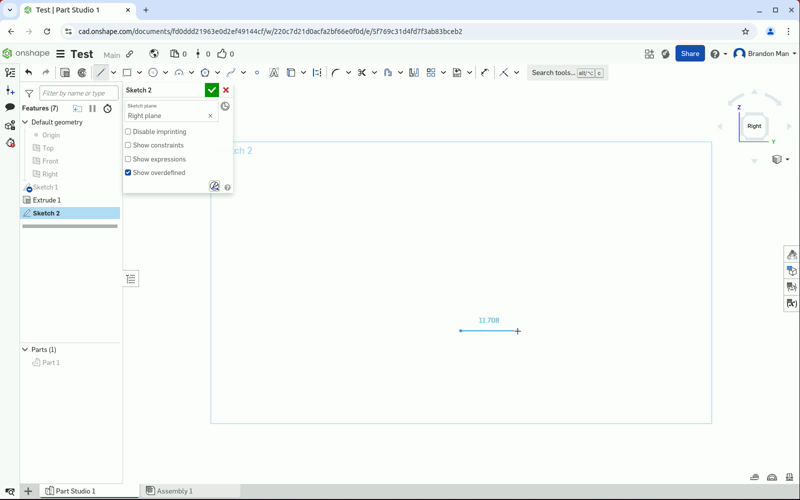
click(517, 330)
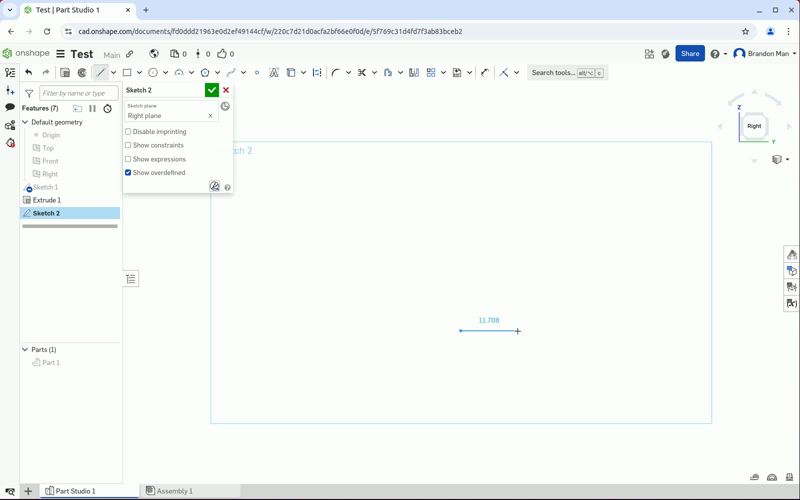
key_up(shift)
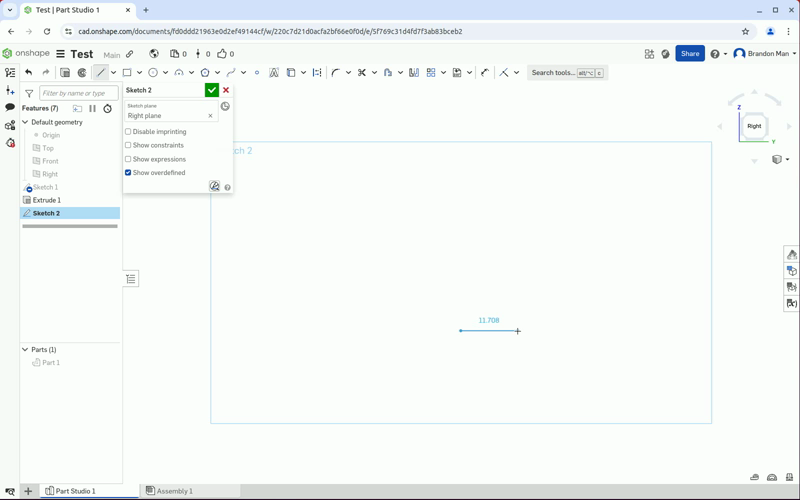
key_down(shift)
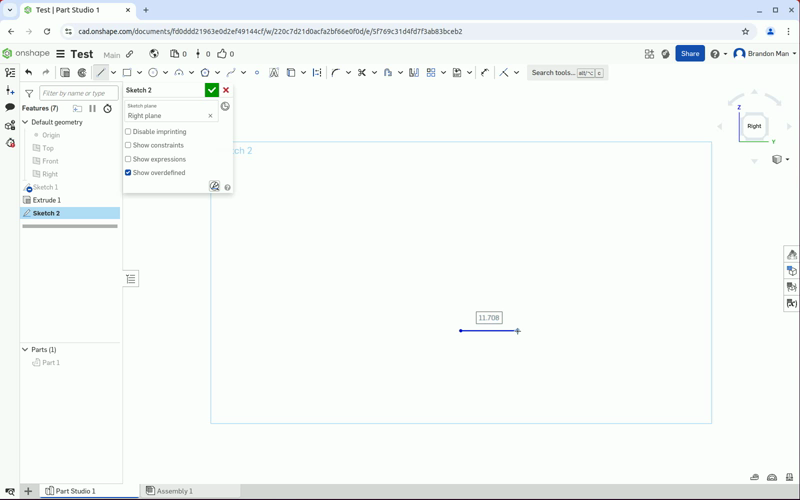
mouse_move(547, 330)
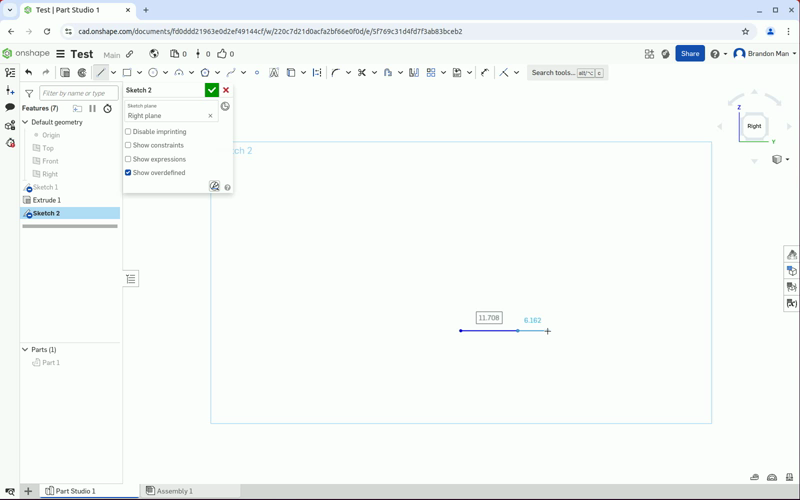
mouse_move(517, 282)
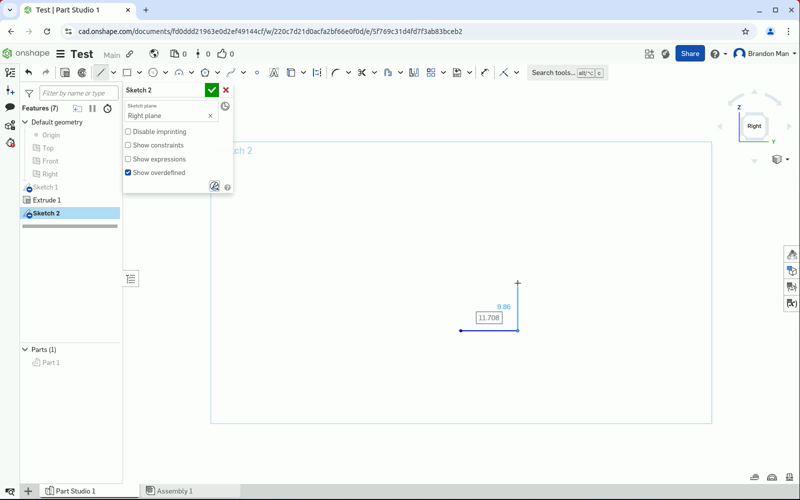
click(517, 282)
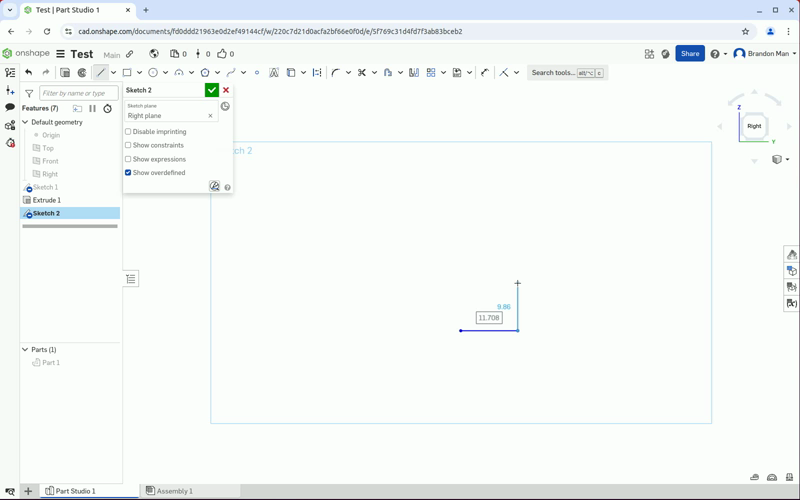
key_up(shift)
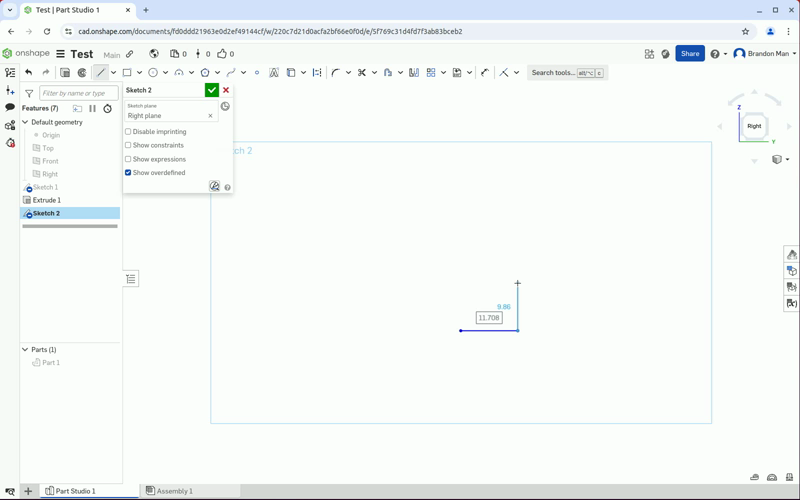
key_down(shift)
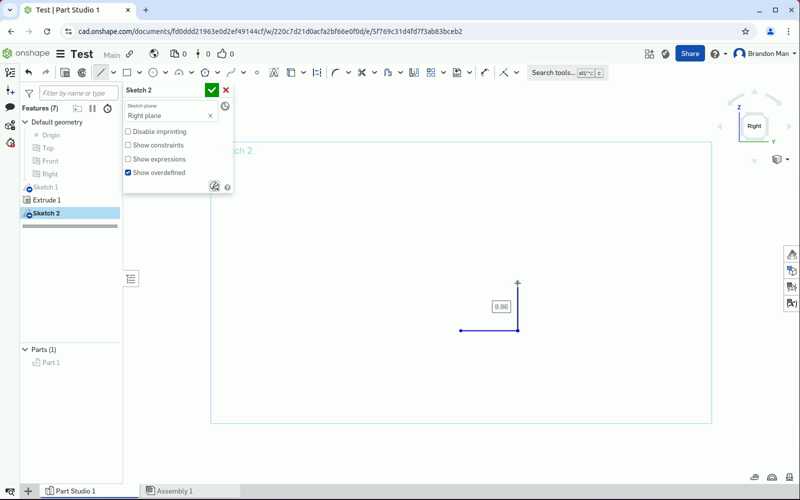
mouse_move(547, 282)
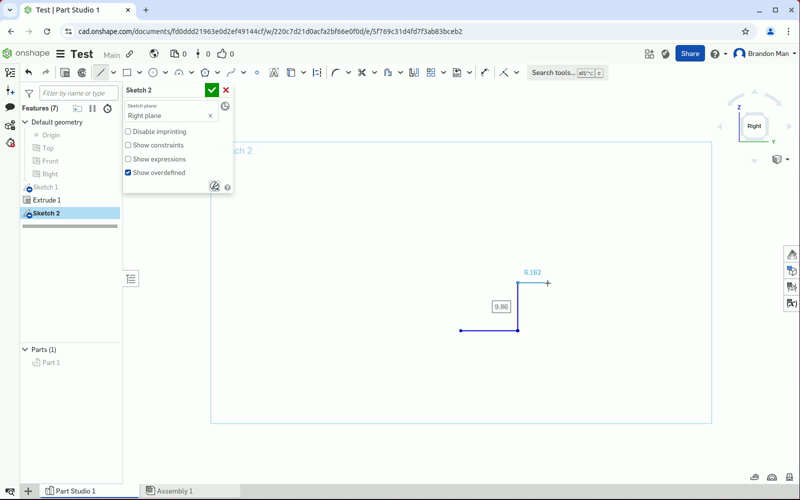
mouse_move(460, 282)
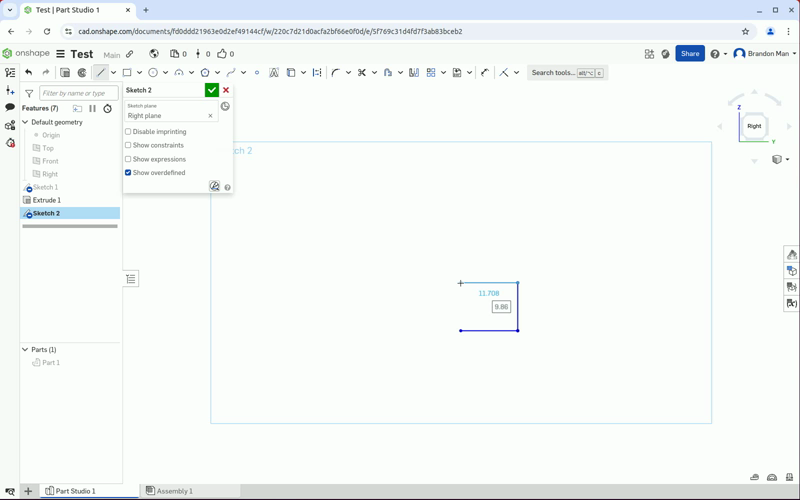
click(460, 282)
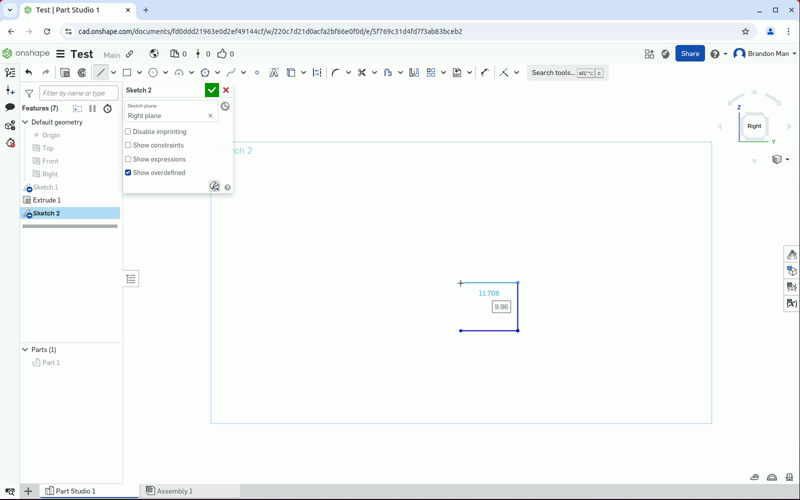
key_up(shift)
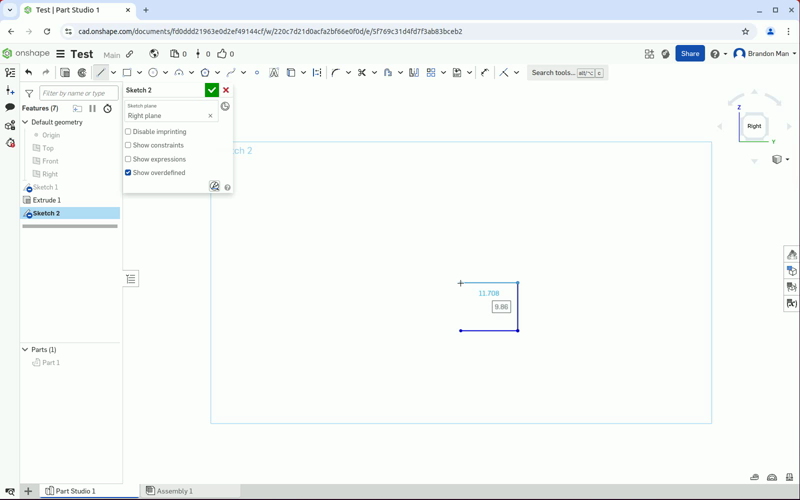
mouse_move(490, 282)
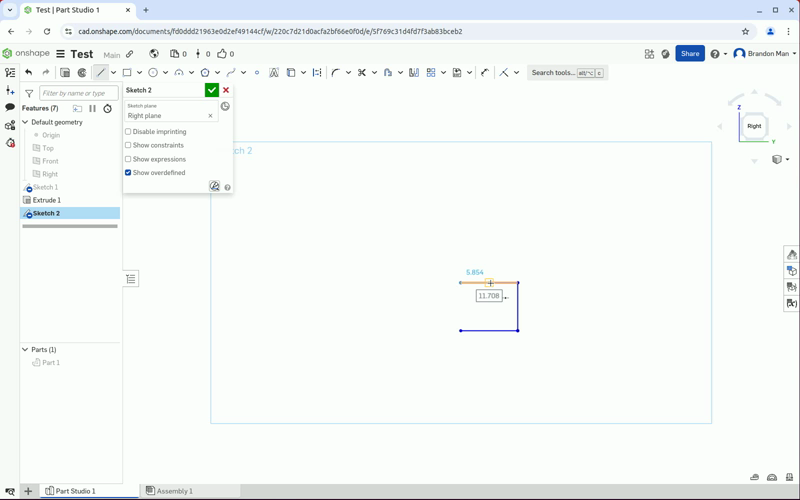
key_down(shift)
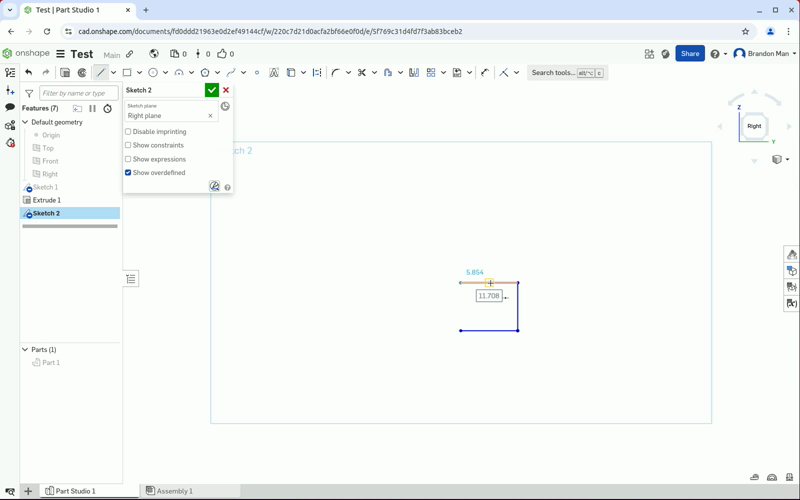
mouse_move(460, 330)
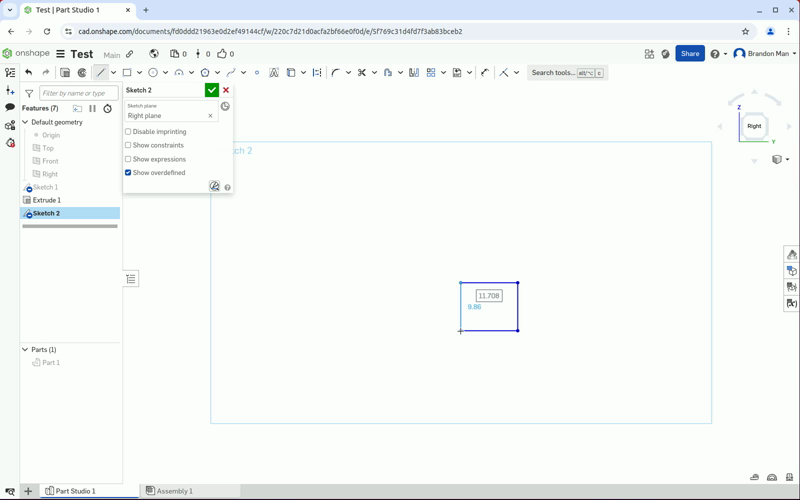
key_up(shift)
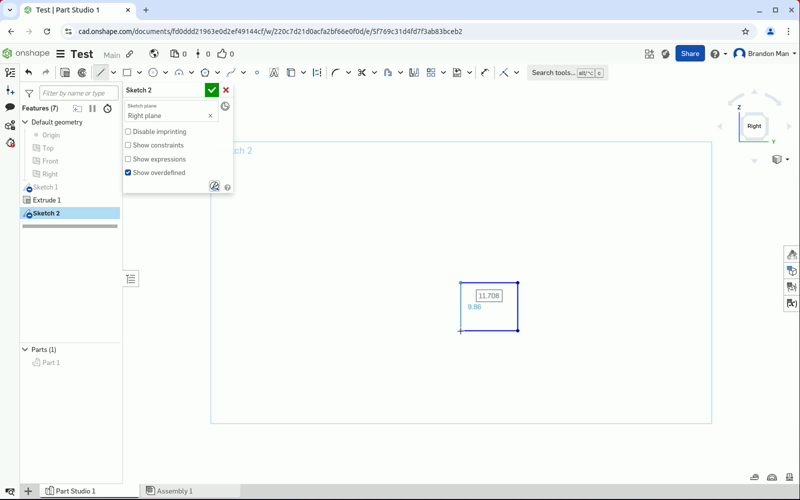
click(460, 330)
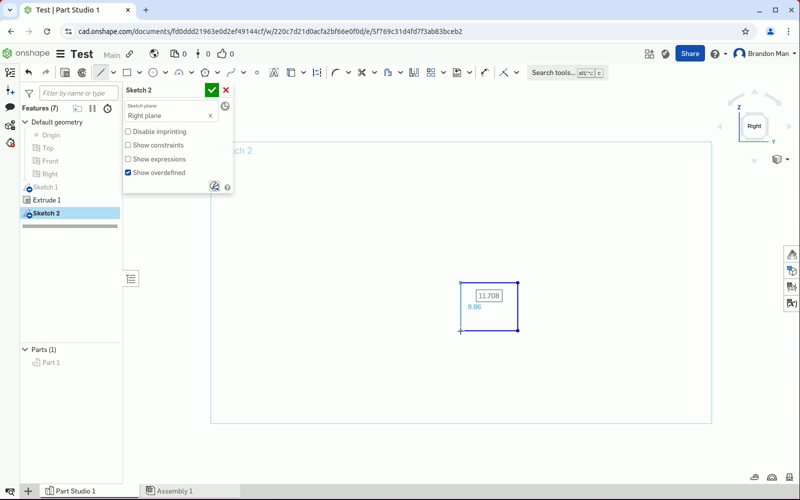
key(esc)
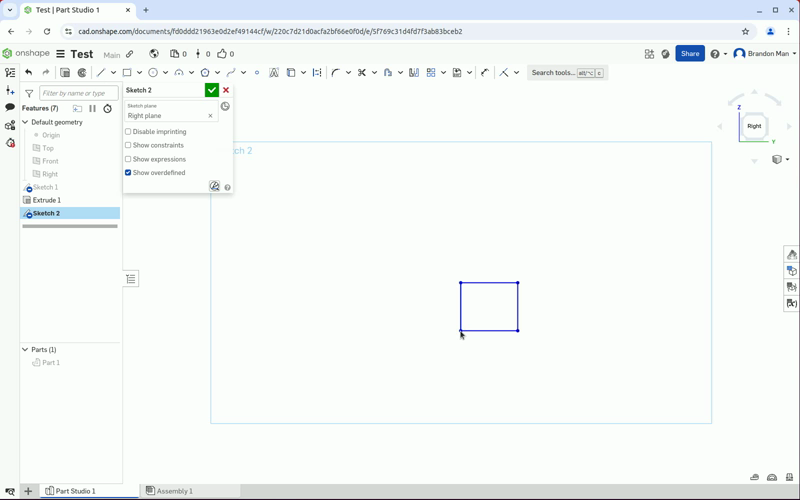
mouse_move(469, 323)
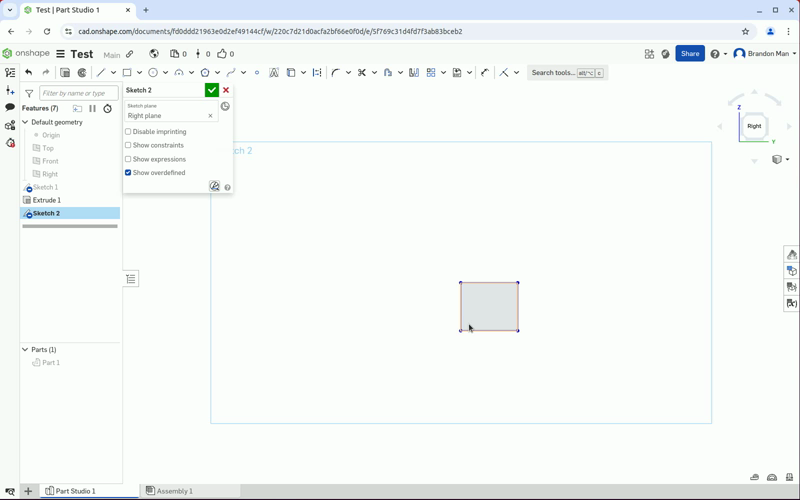
click(469, 323)
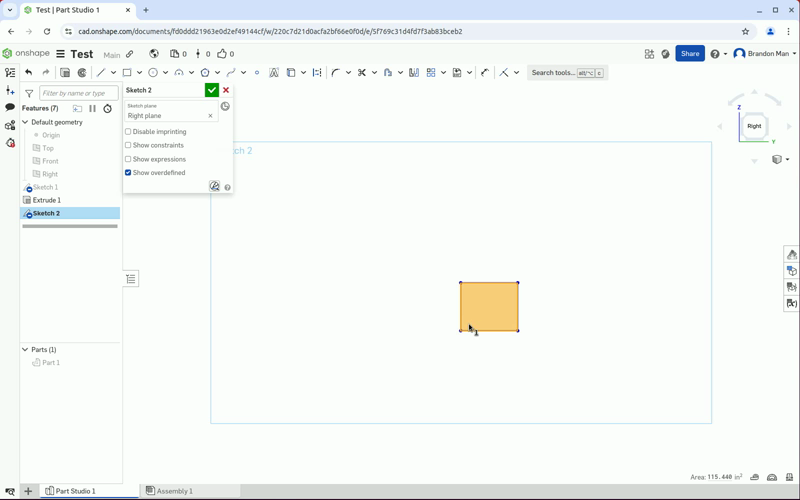
mouse_move(73, 352)
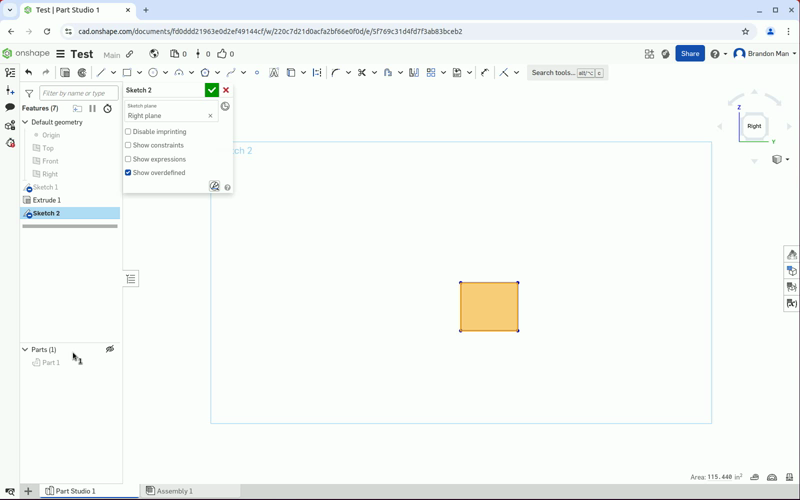
key(shift+y)
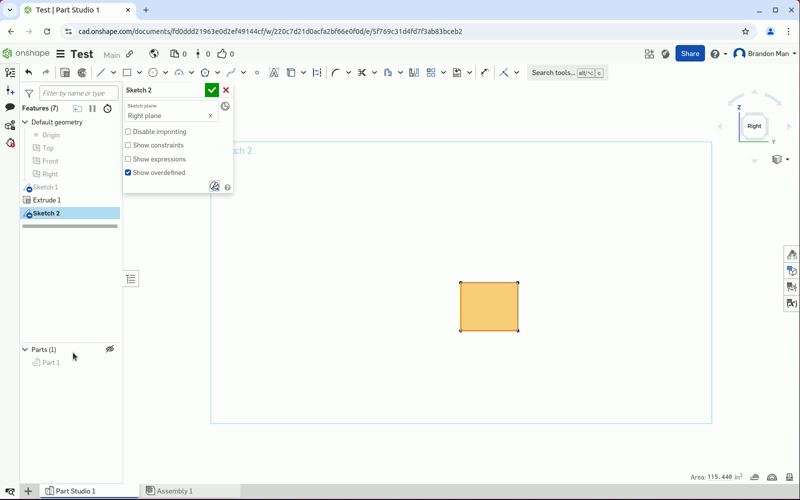
key(shift+e)
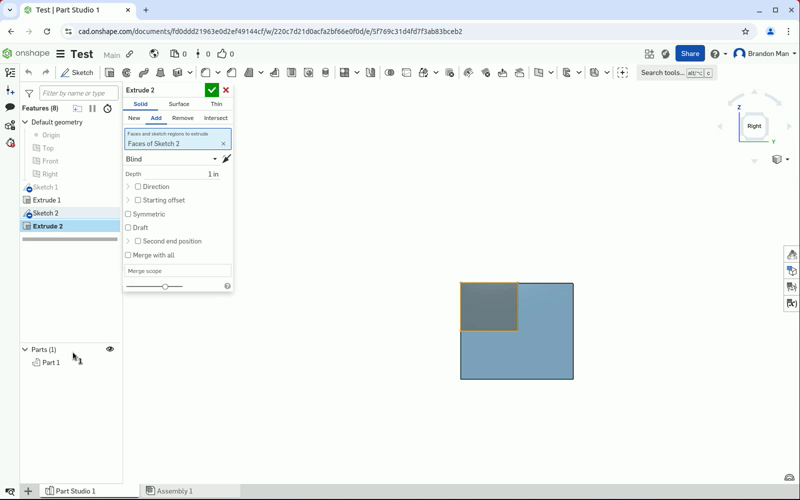
mouse_move(143, 106)
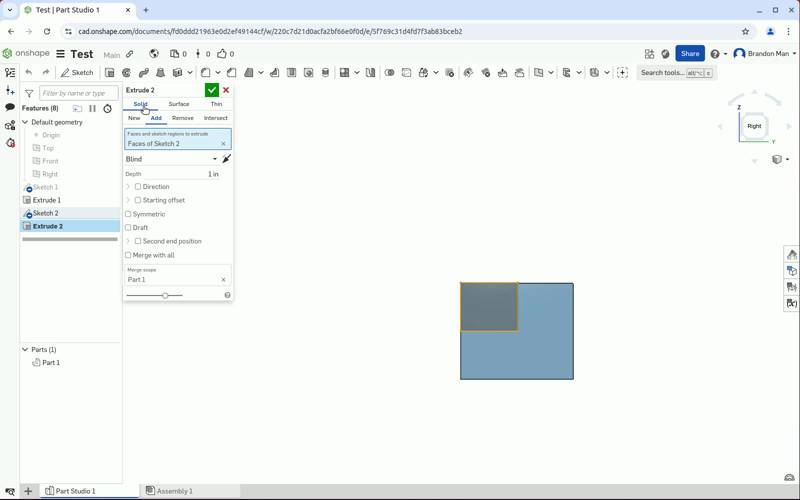
click(143, 106)
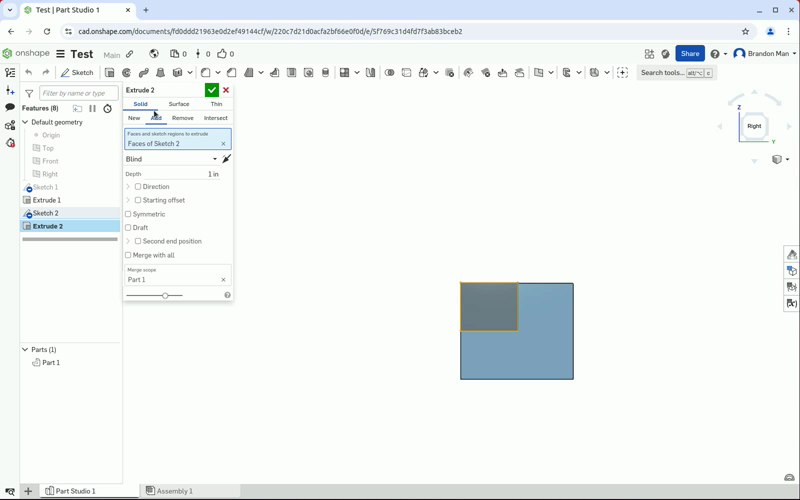
mouse_move(186, 120)
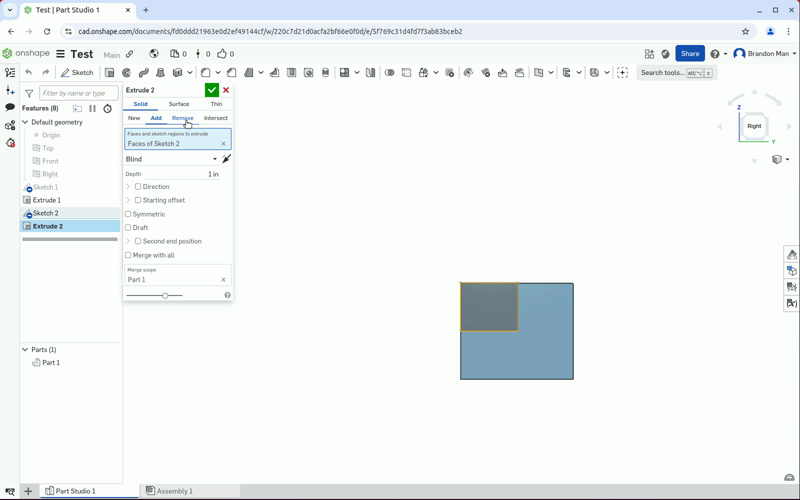
click(186, 120)
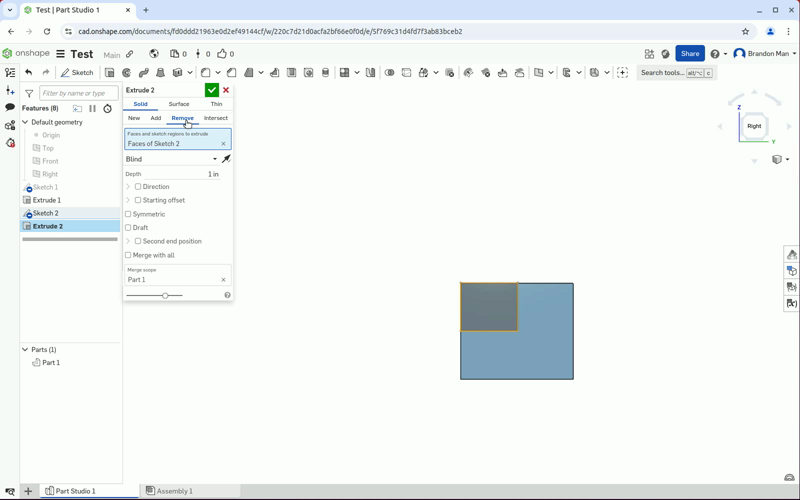
key(tab, 4)
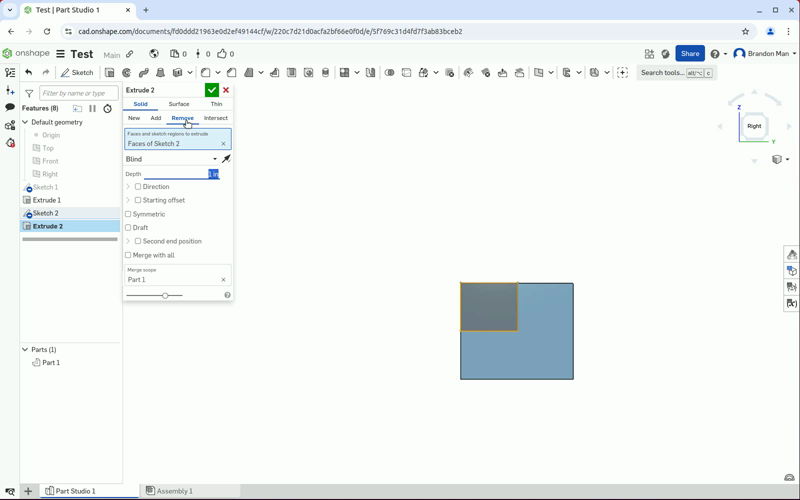
text(22.868)
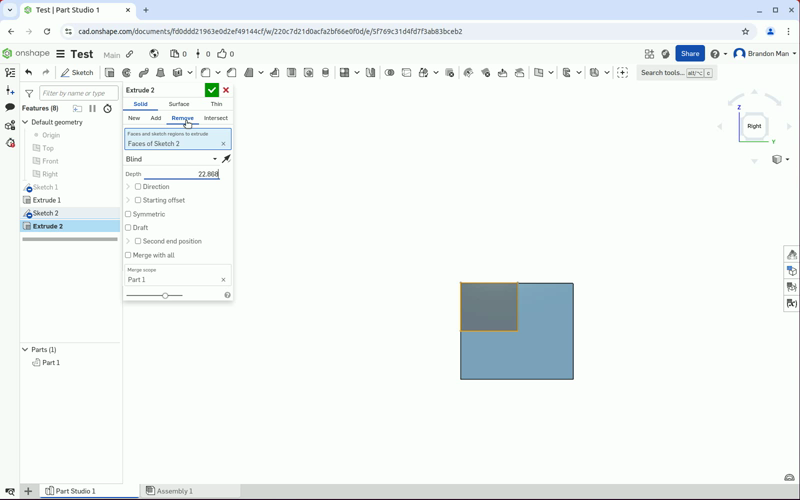
key(tab, 6)
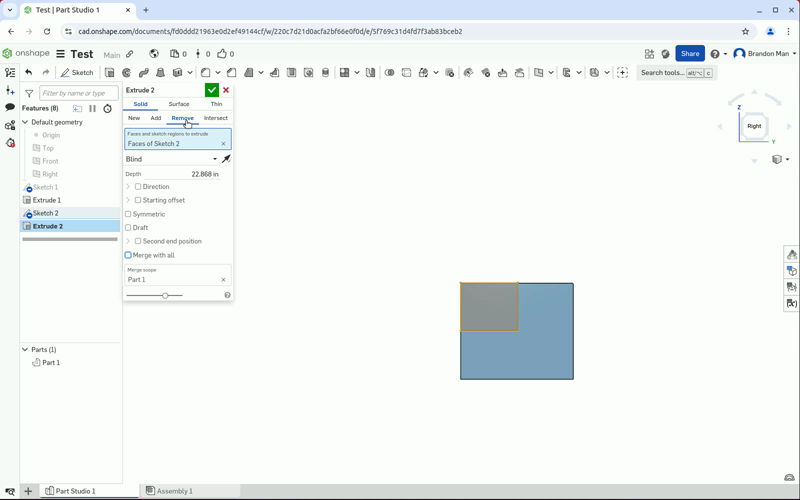
key(space)
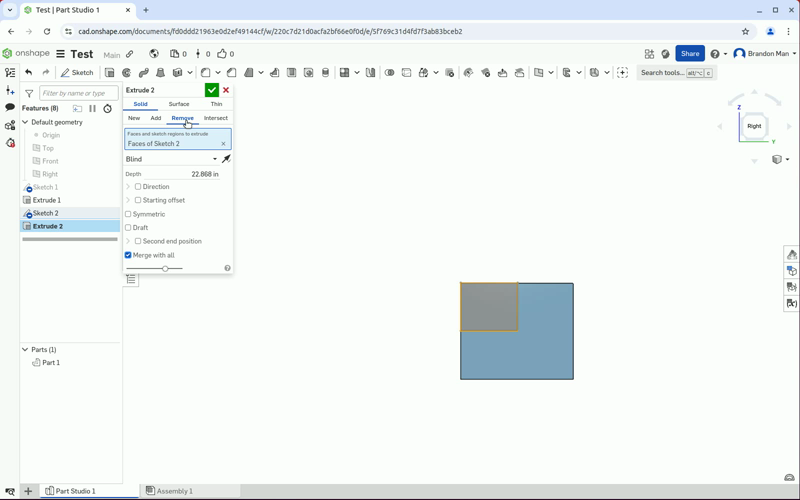
key(enter)
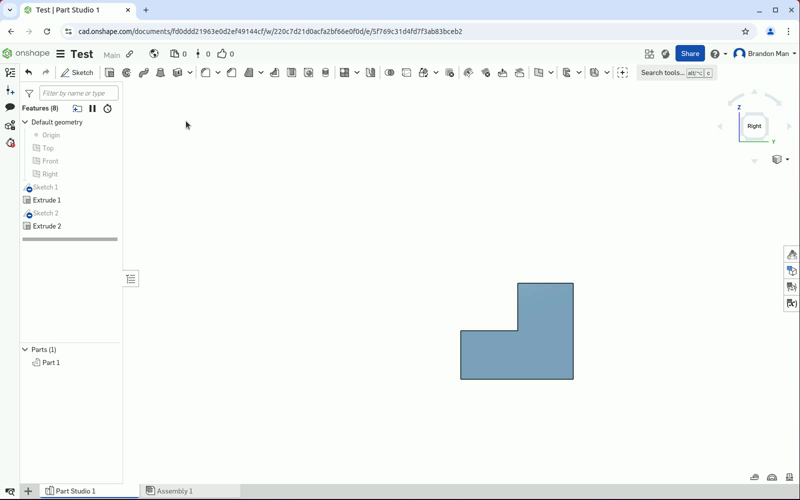
key(shift+h)
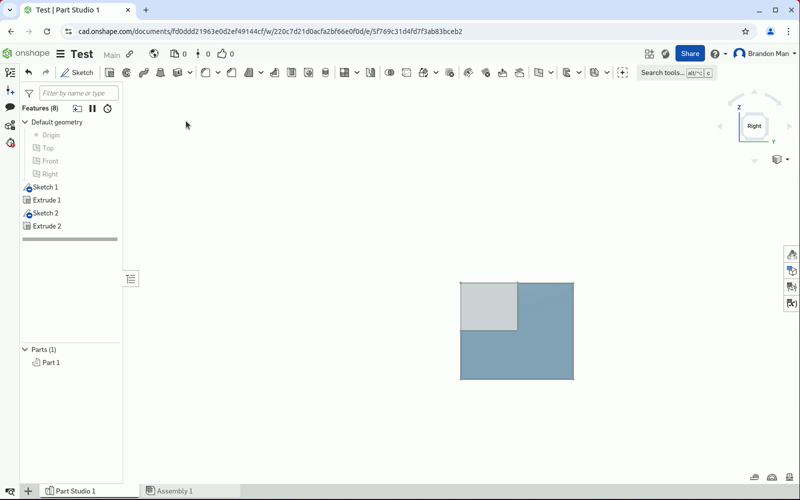
key(shift+h)
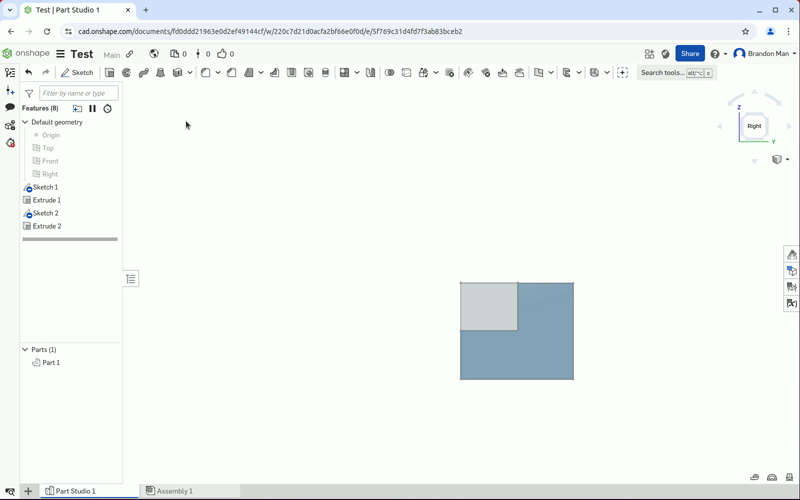
key(shift+7)
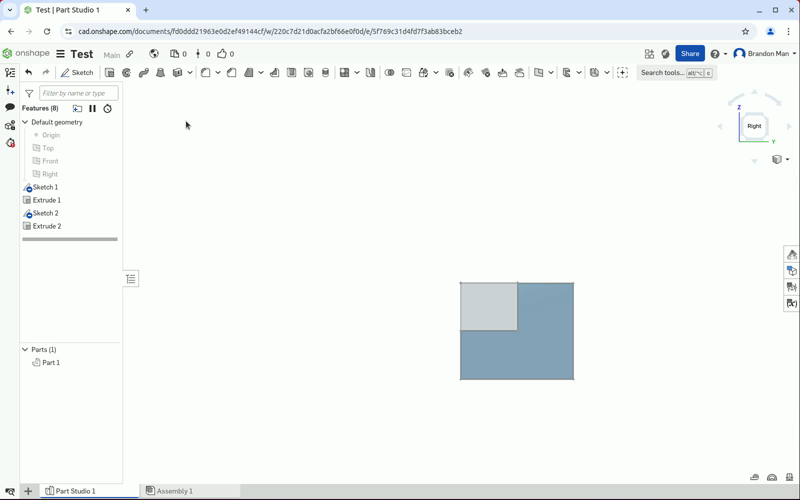
key(right, 2)
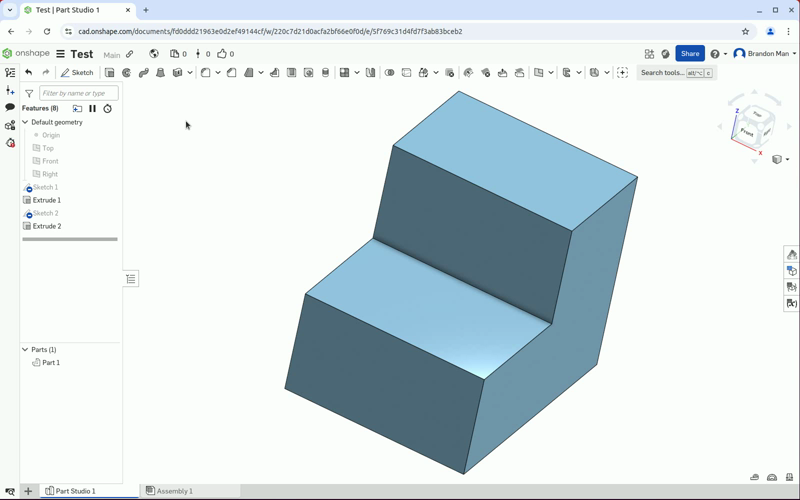
key(down, 2)
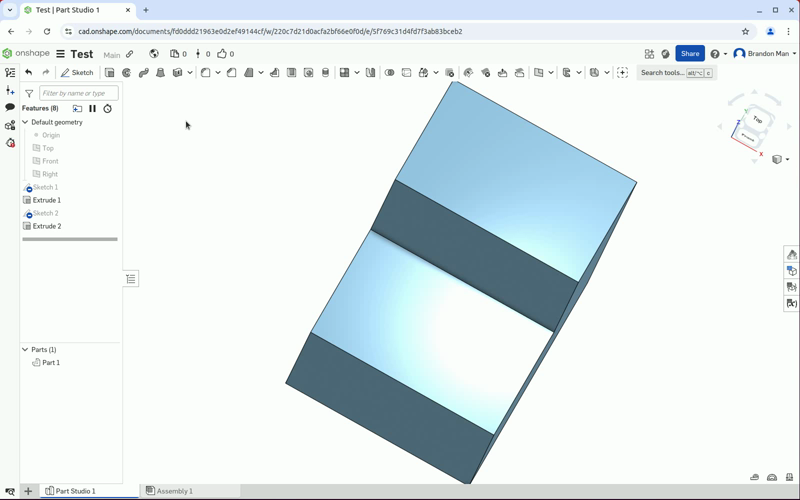
key(up, 2)
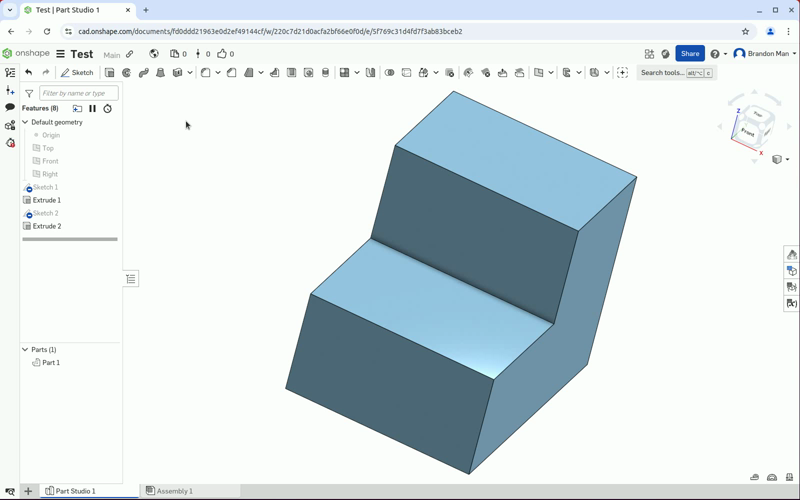
key(left, 2)
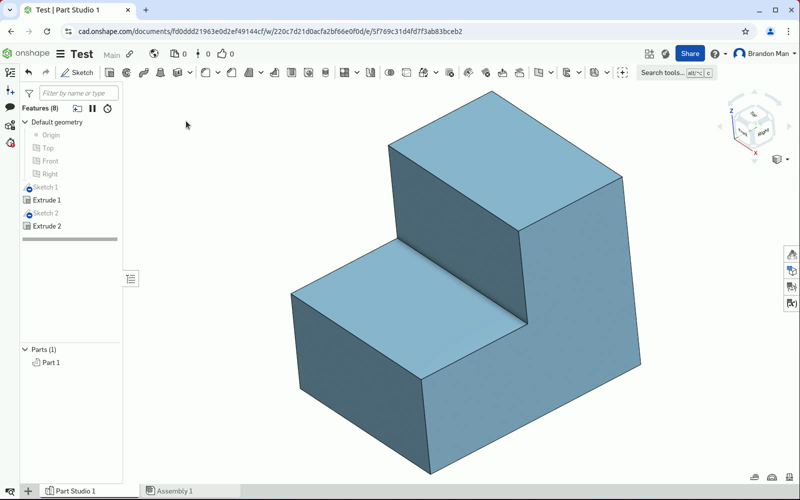
mouse_move(73, 189)
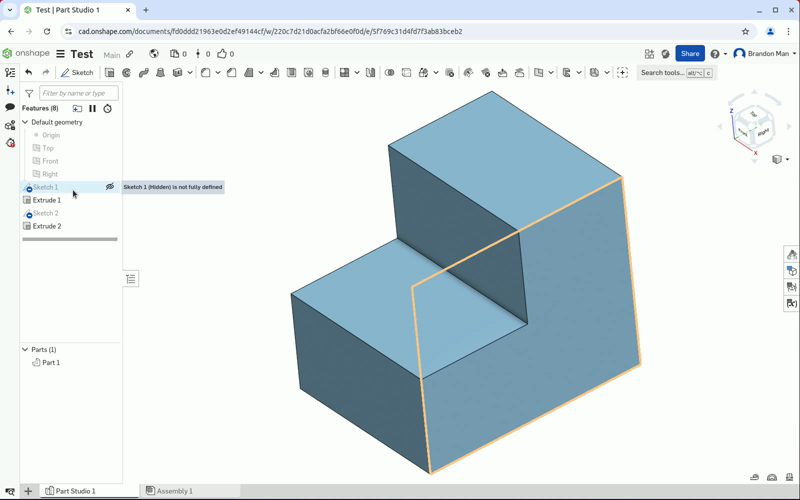
click(73, 189)